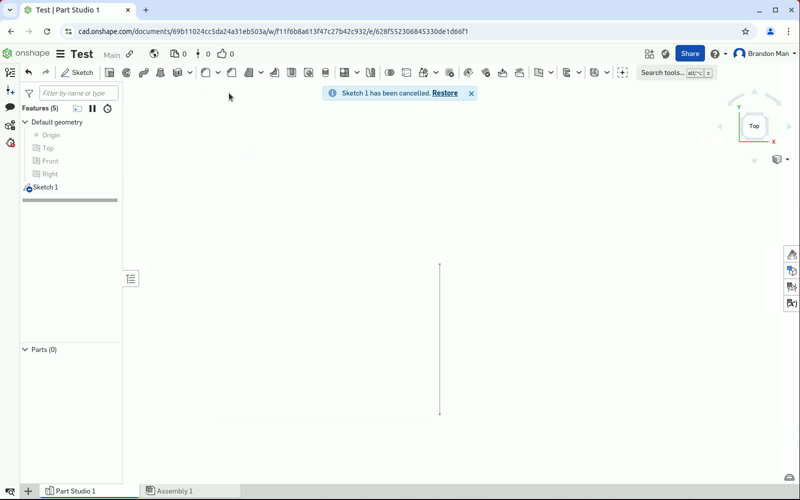
key(shift+h)
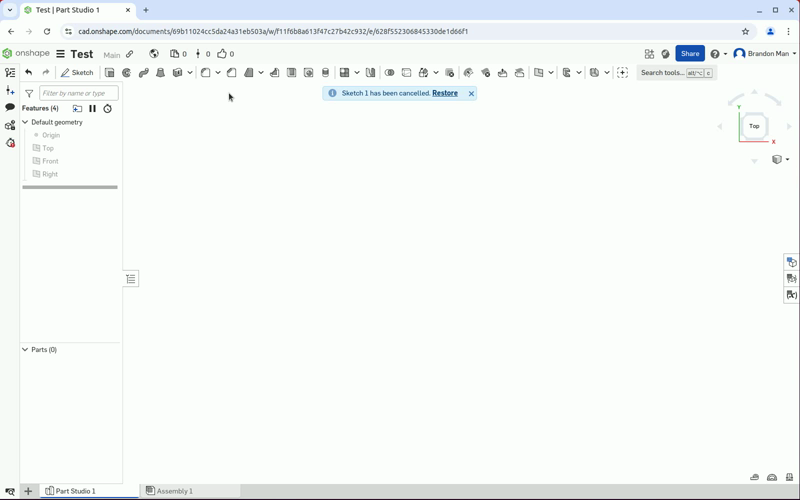
mouse_move(73, 352)
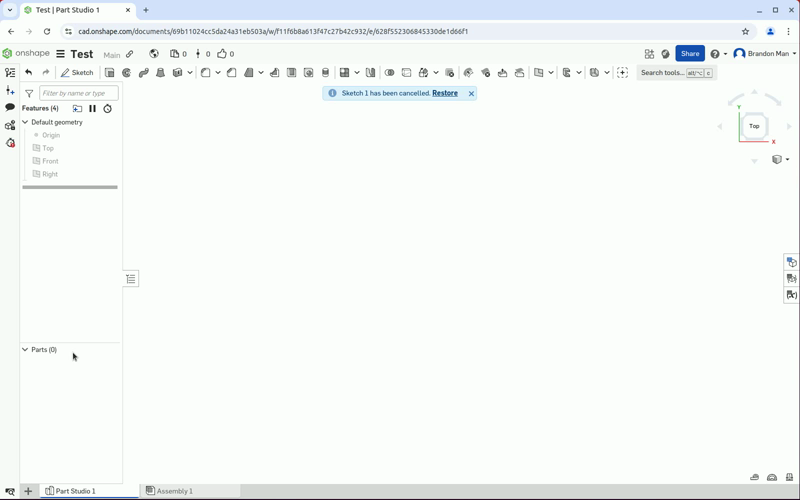
key(y)
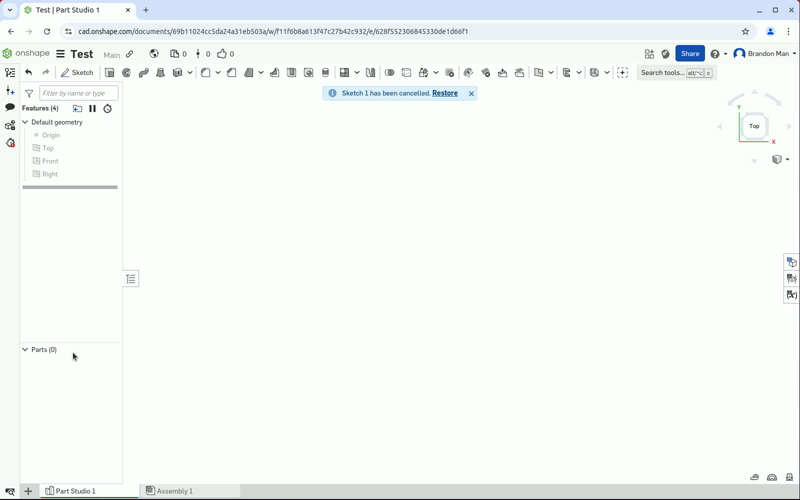
key(shift+p)
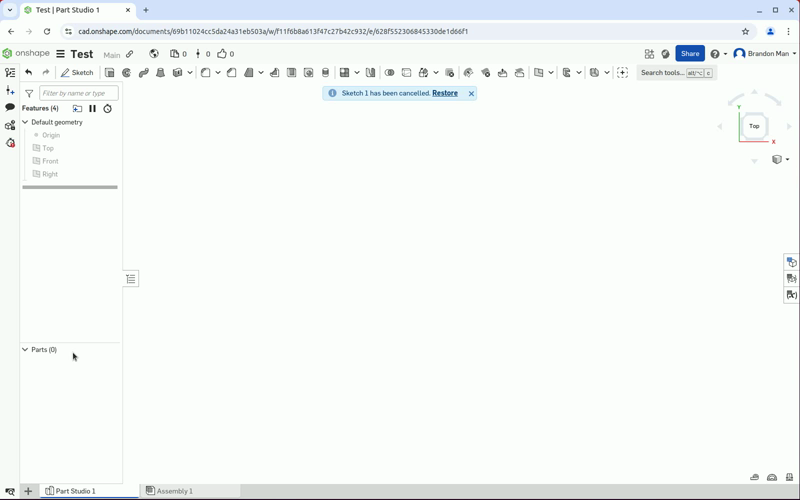
key(space)
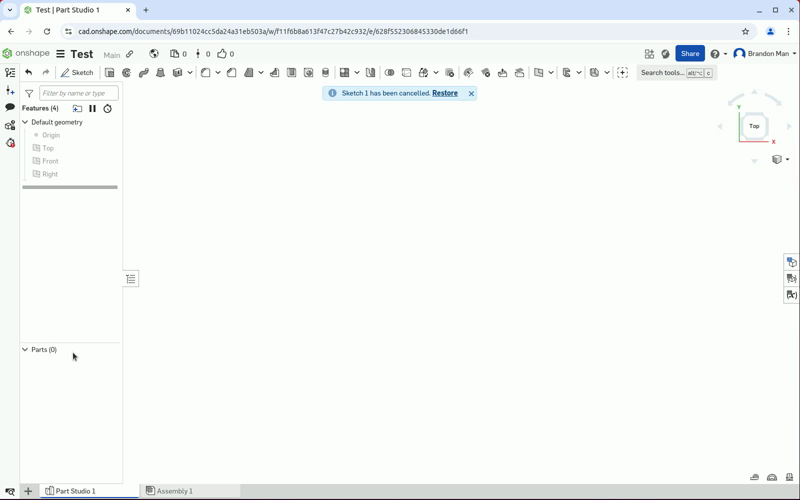
key_down(shift)
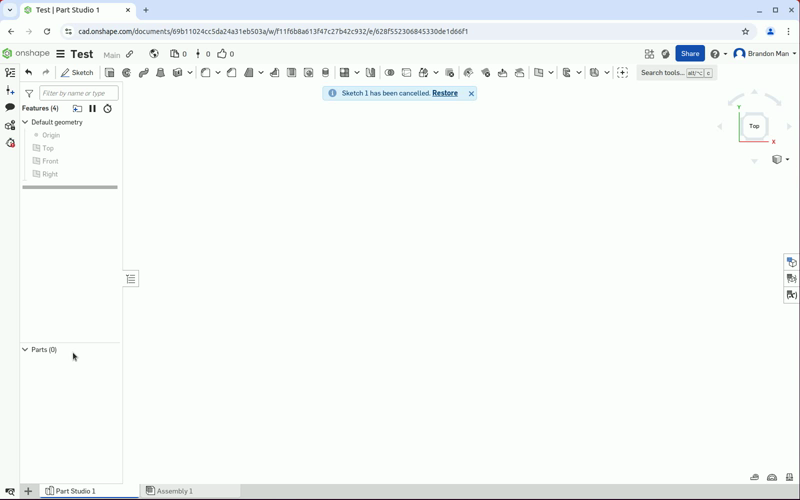
key(up)
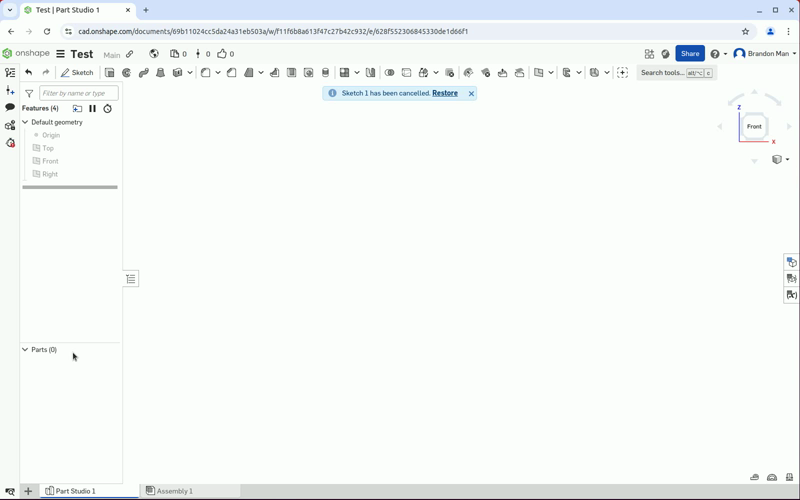
key_up(shift)
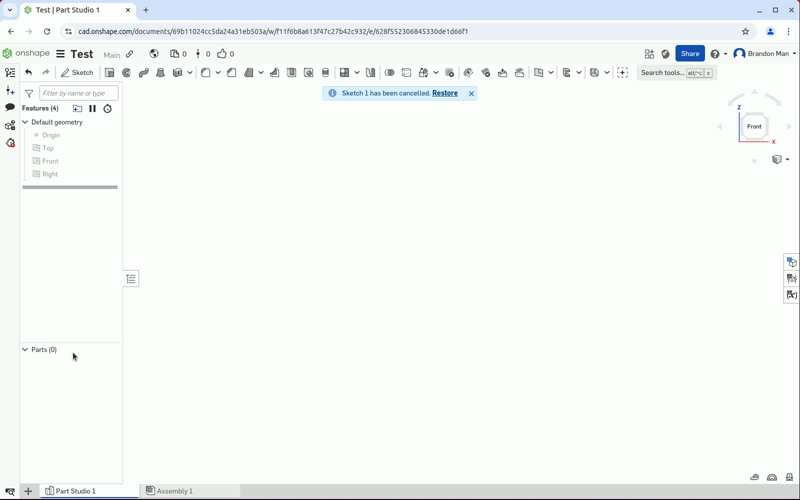
key(space)
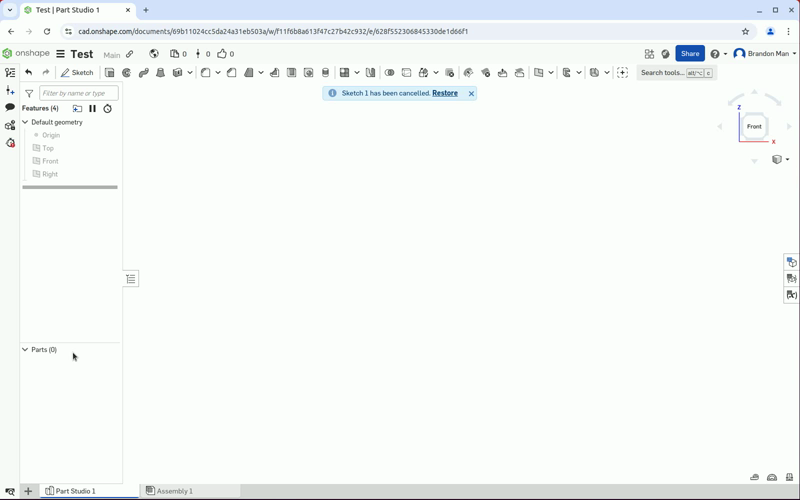
key_down(shift)
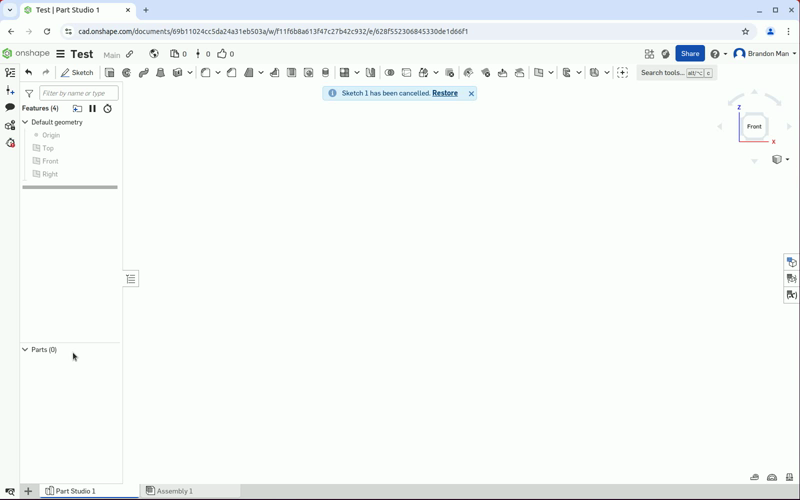
key(left)
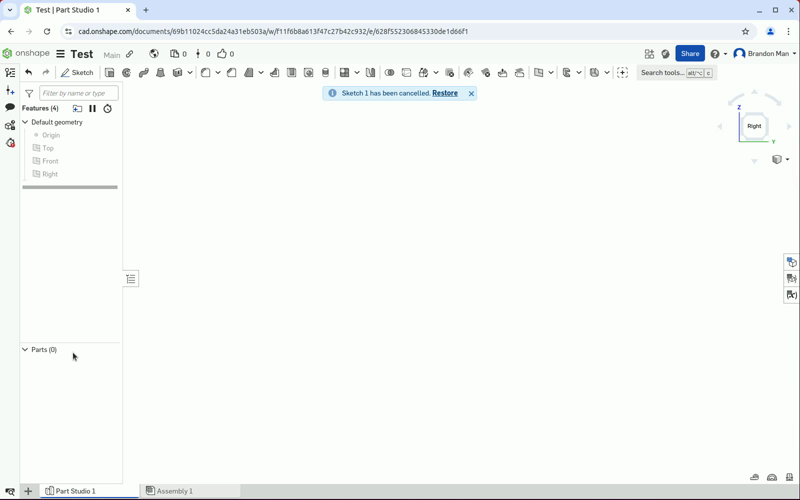
key_up(shift)
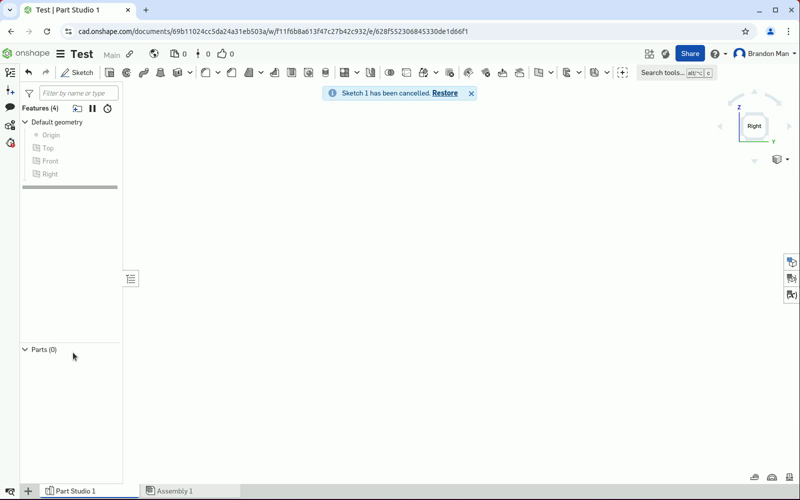
mouse_move(73, 352)
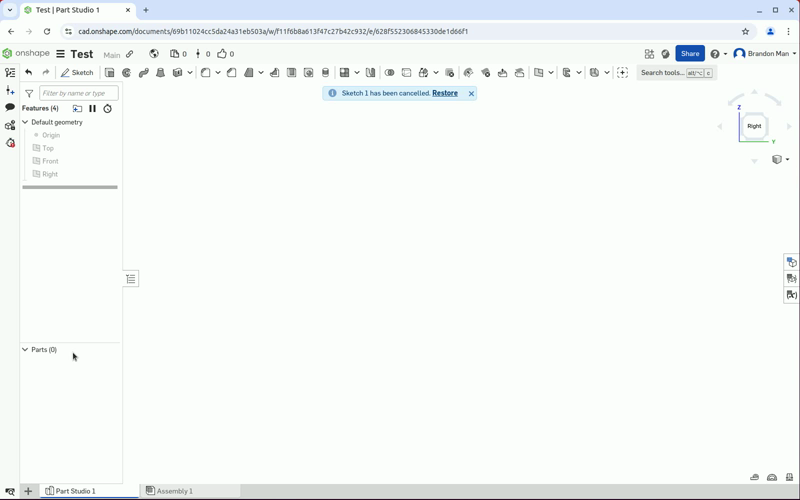
key(shift+y)
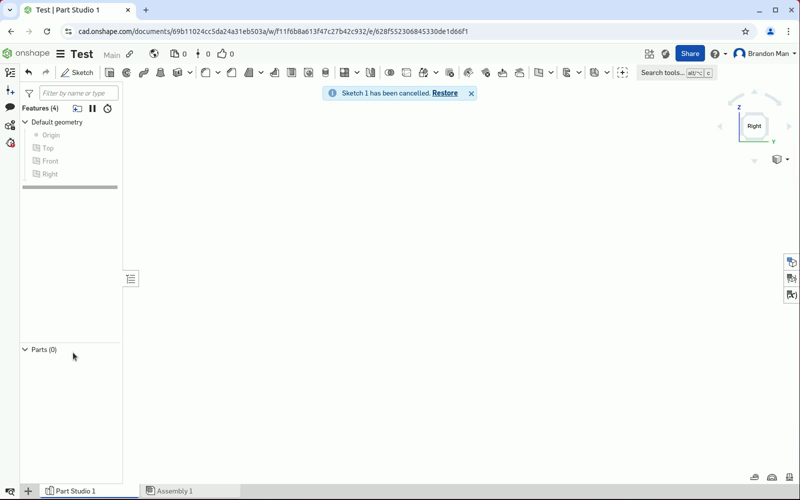
key(shift+s)
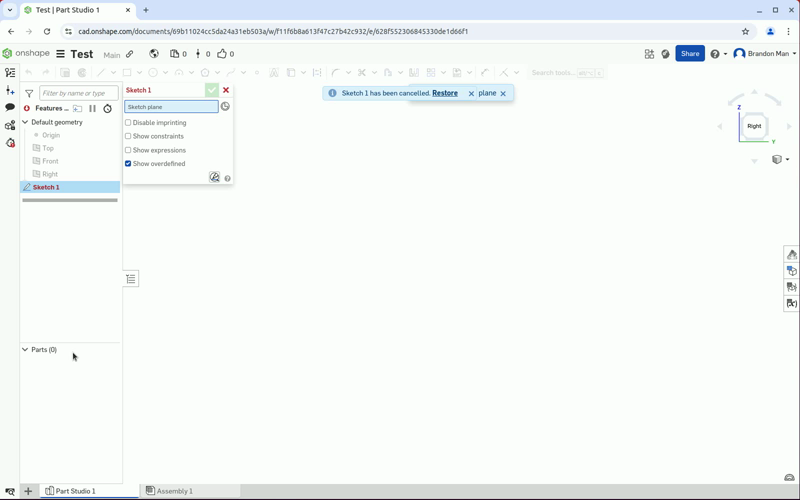
mouse_move(73, 176)
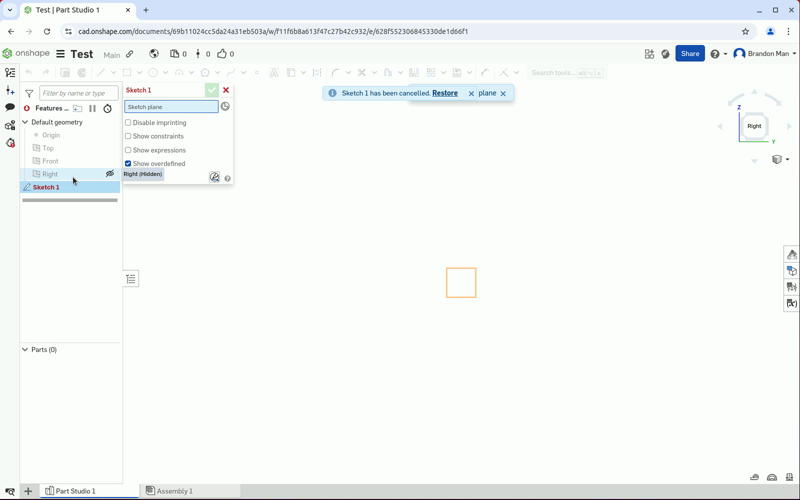
click(73, 176)
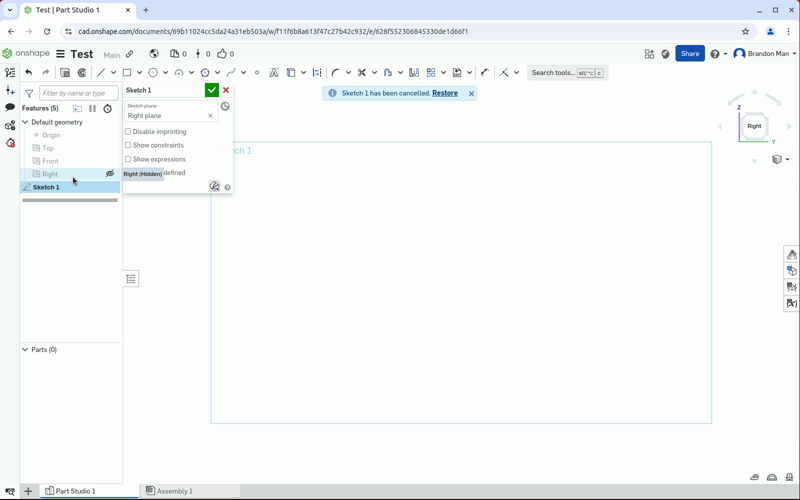
mouse_move(73, 352)
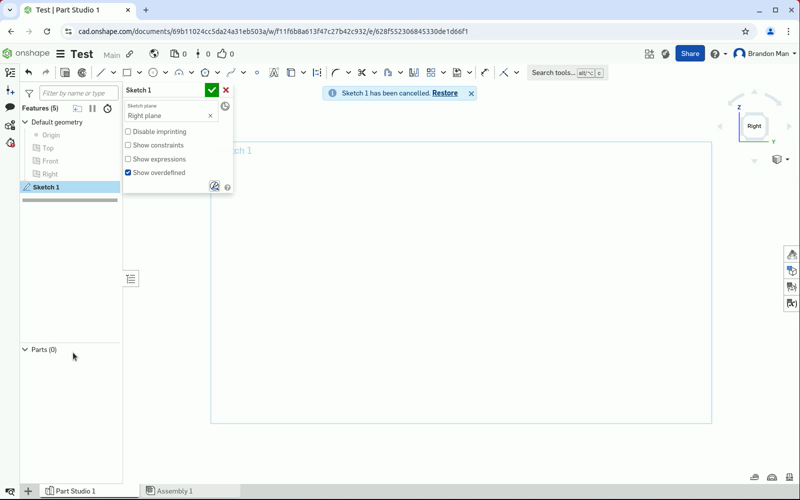
key(y)
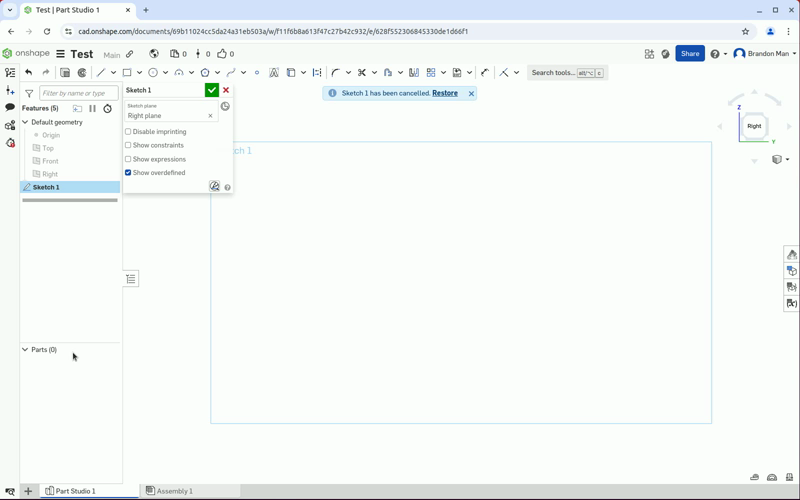
key(c)
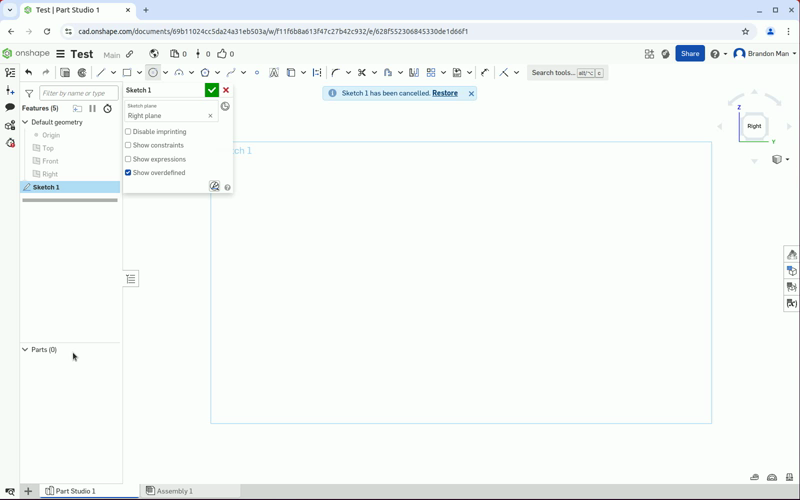
key_down(shift)
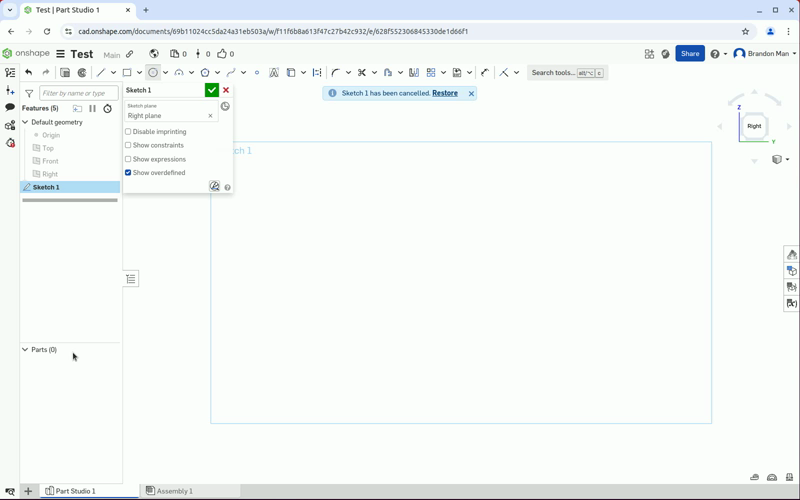
mouse_move(461, 282)
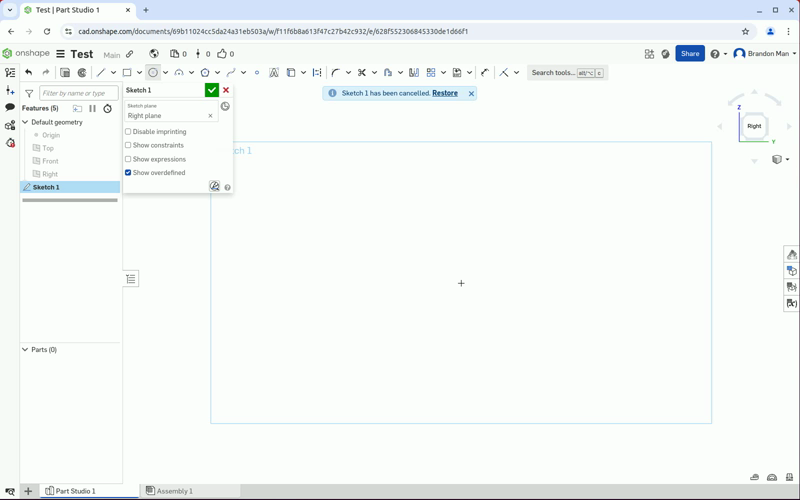
click(461, 282)
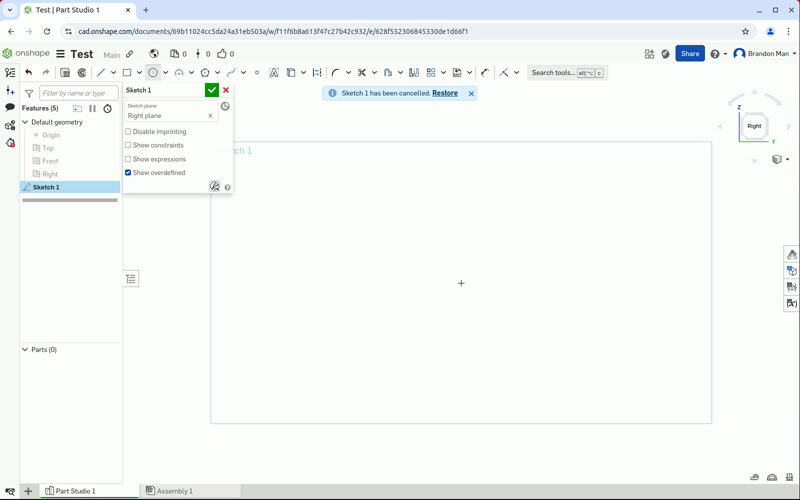
key_up(shift)
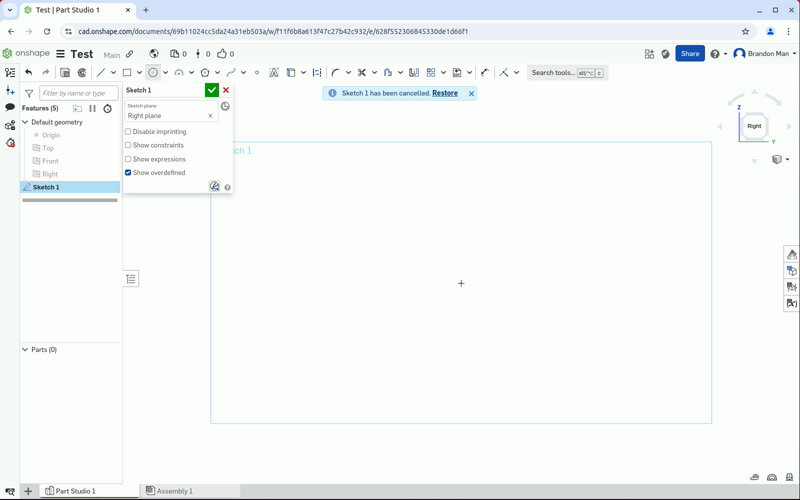
mouse_move(464, 282)
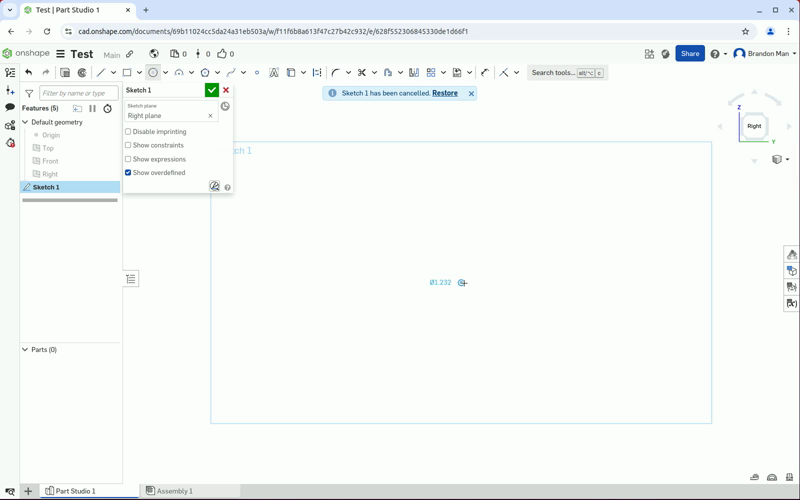
click(464, 282)
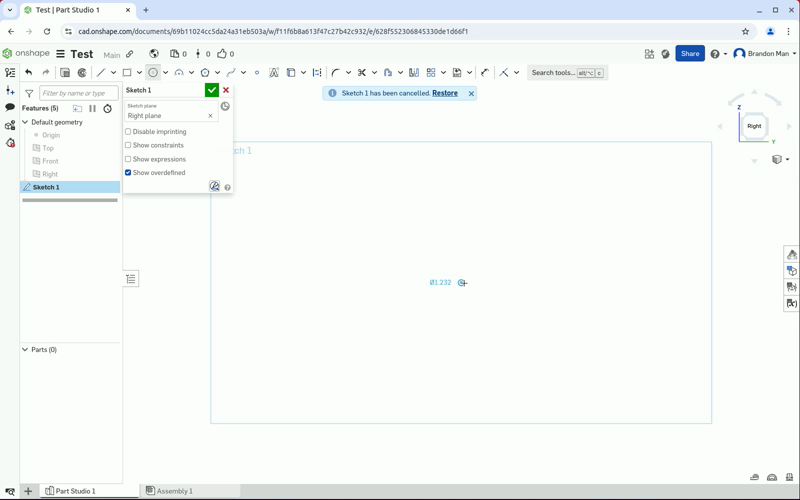
key(esc)
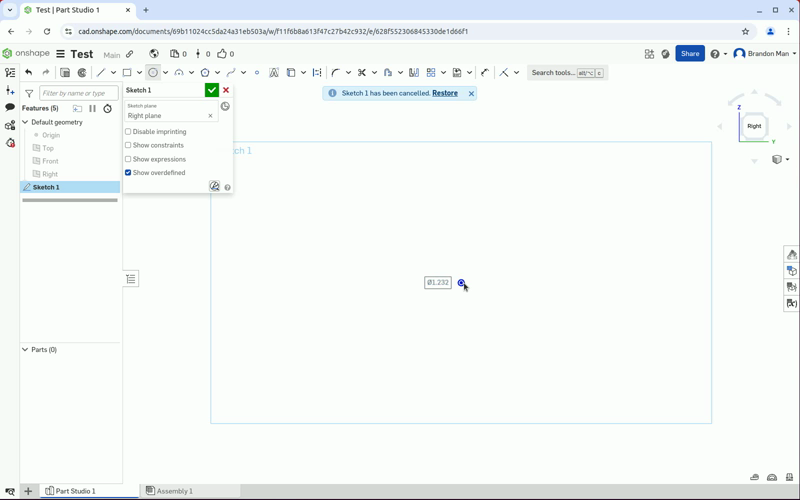
mouse_move(460, 285)
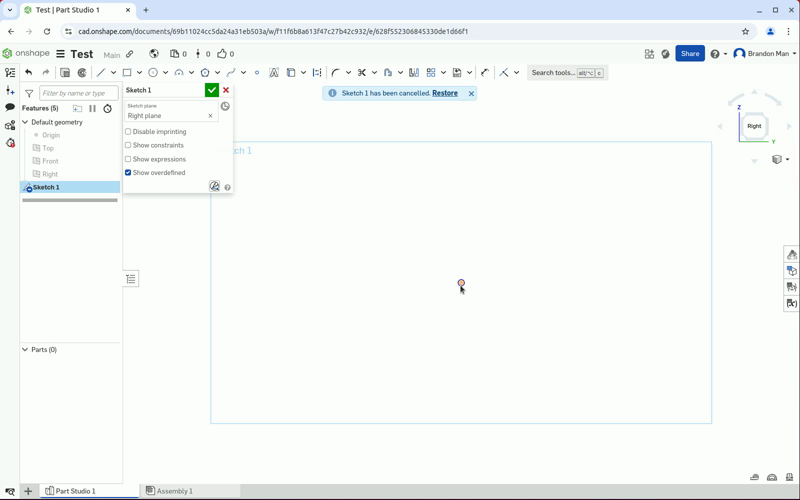
scroll(6)
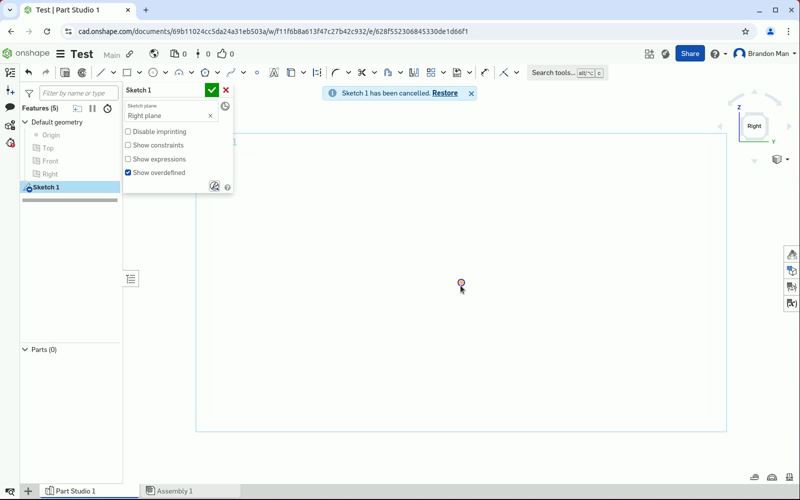
scroll(6)
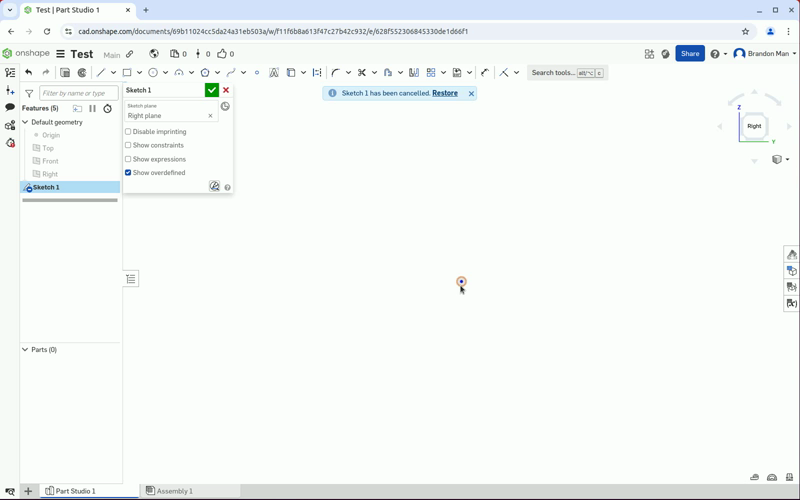
scroll(6)
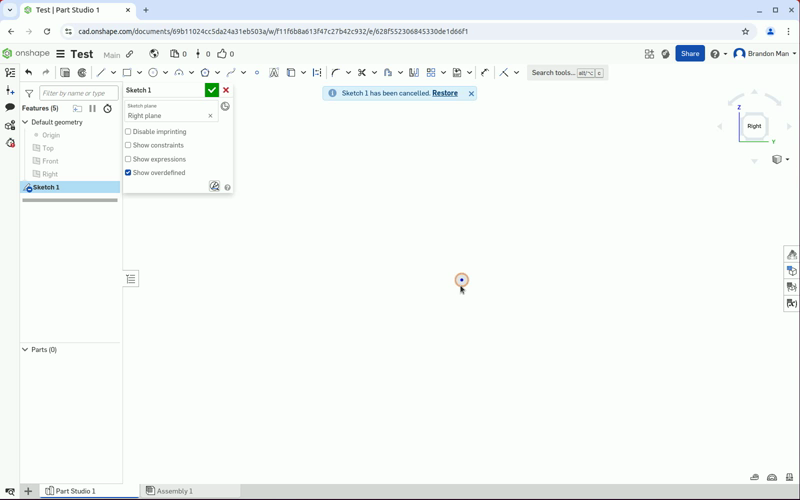
scroll(6)
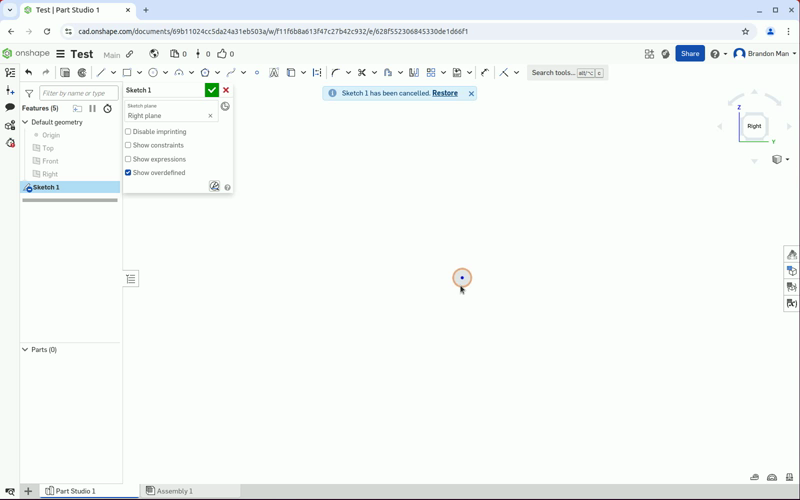
scroll(6)
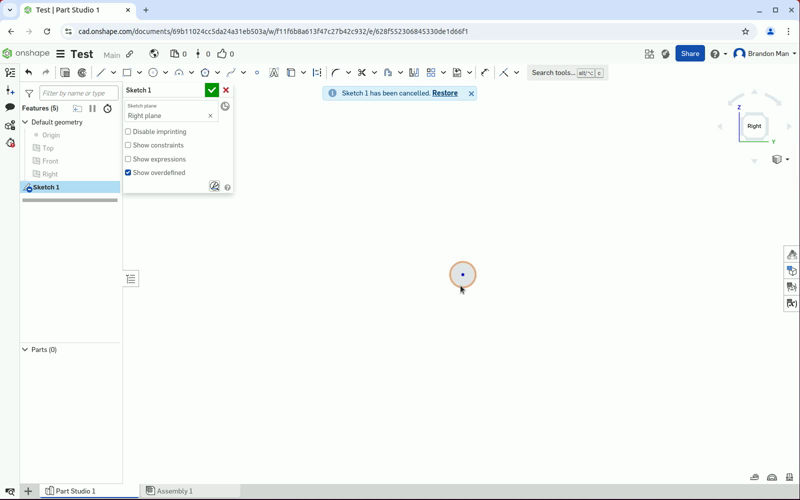
scroll(6)
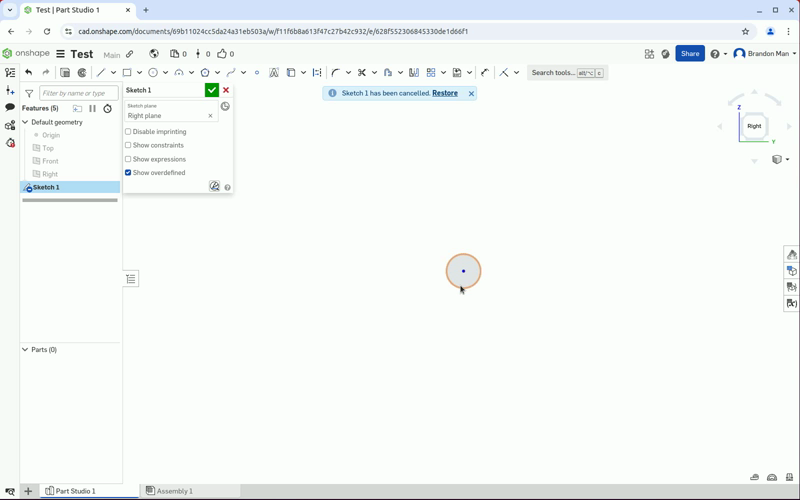
scroll(6)
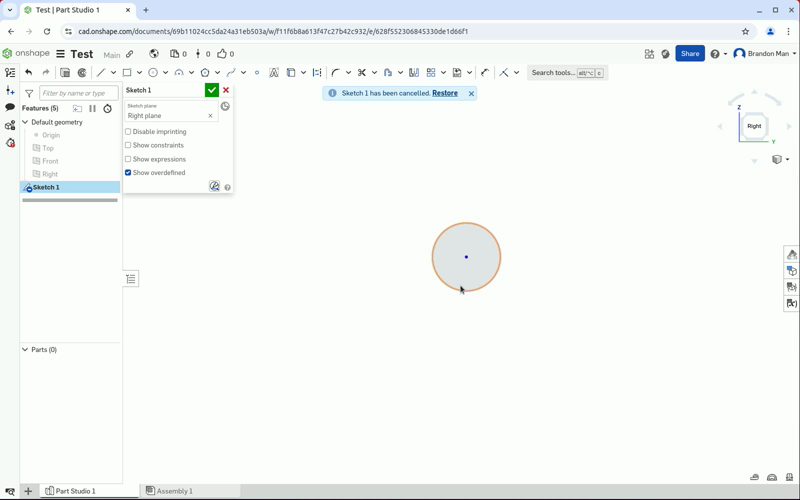
click(460, 285)
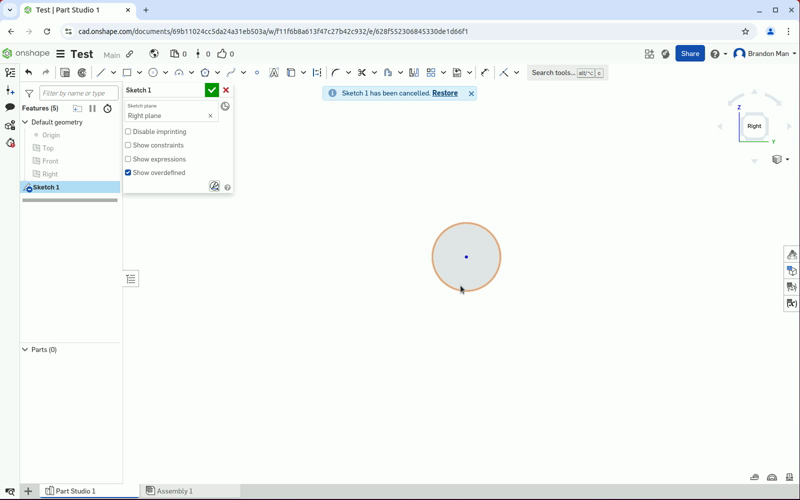
scroll(-6)
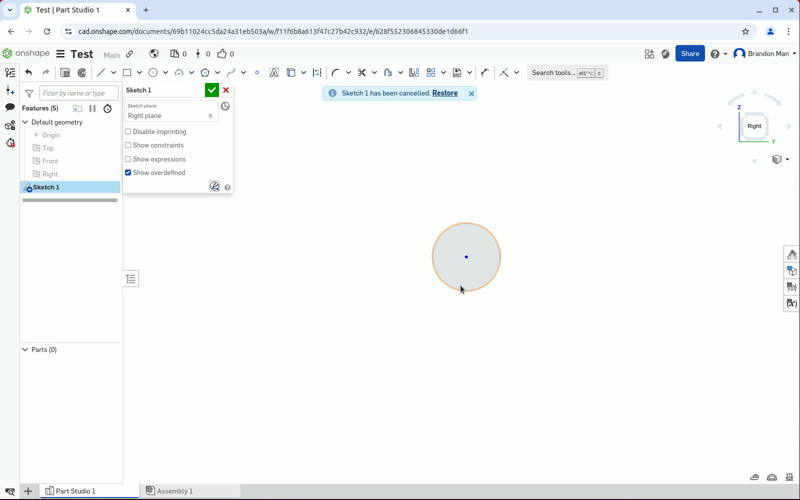
scroll(-6)
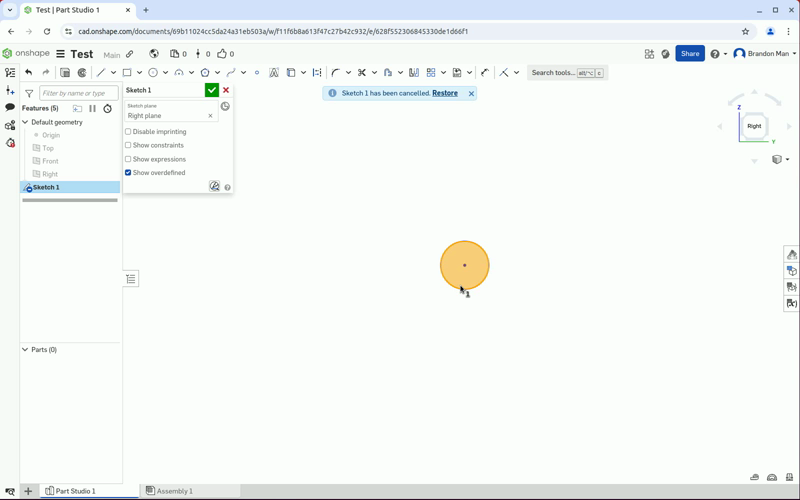
scroll(-6)
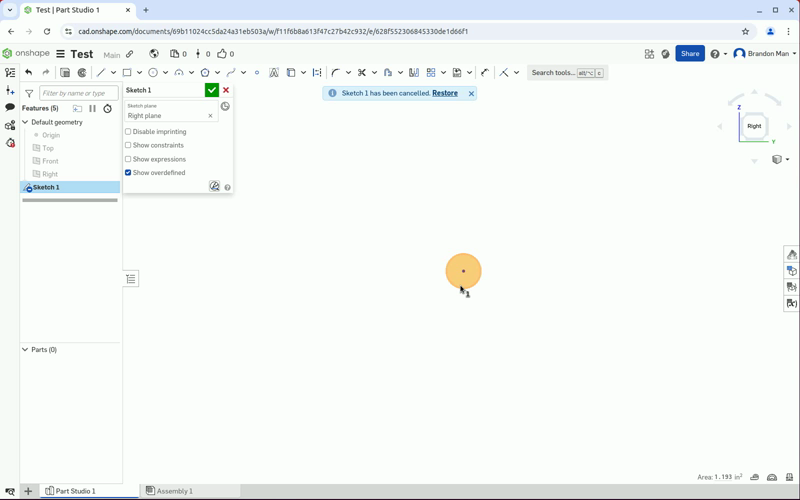
scroll(-6)
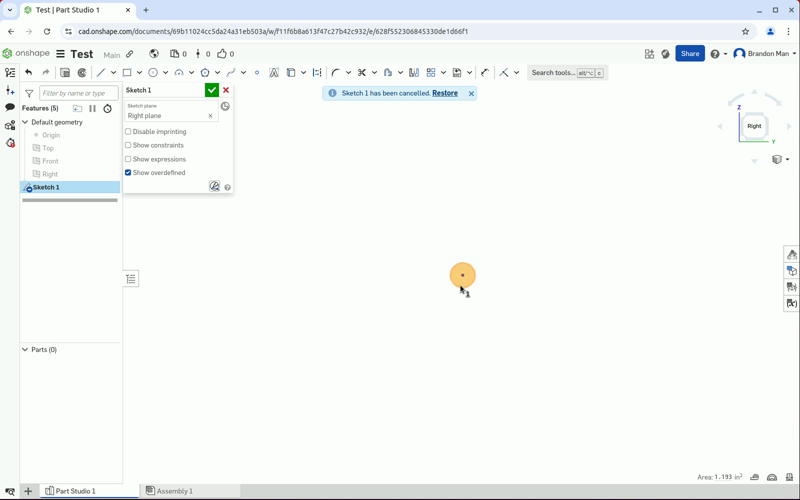
scroll(-6)
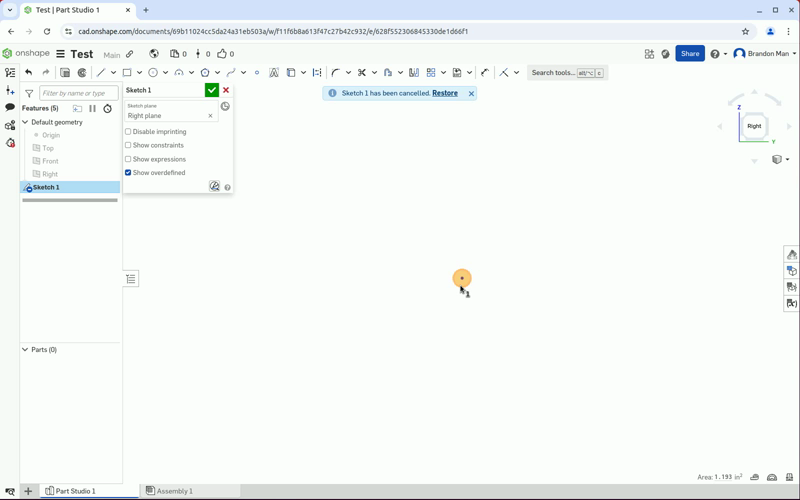
scroll(-6)
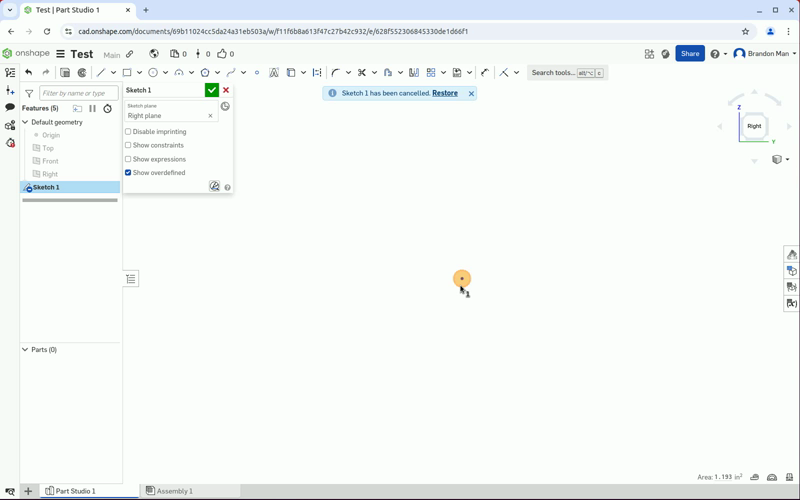
scroll(-6)
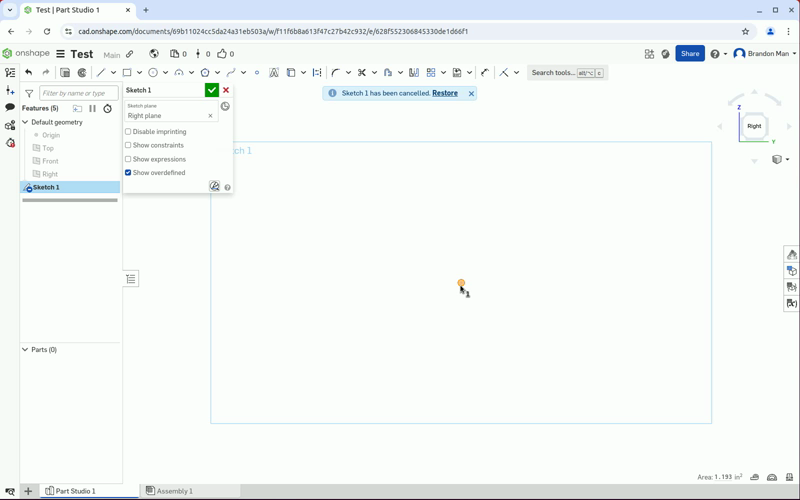
mouse_move(73, 352)
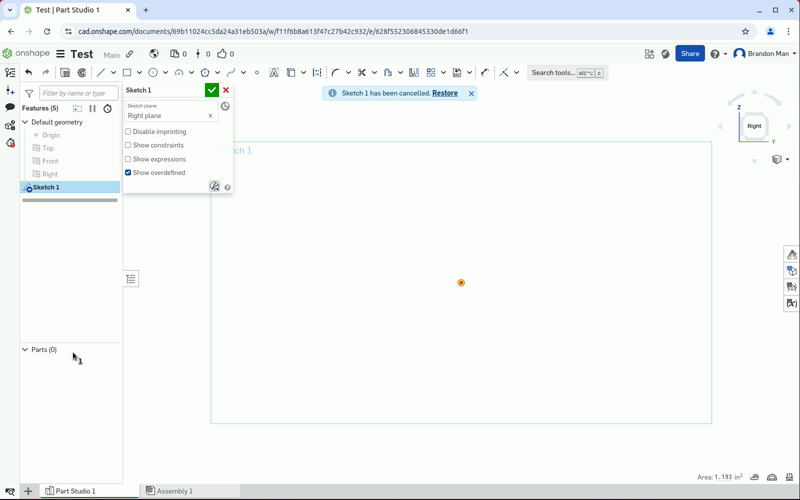
key(shift+y)
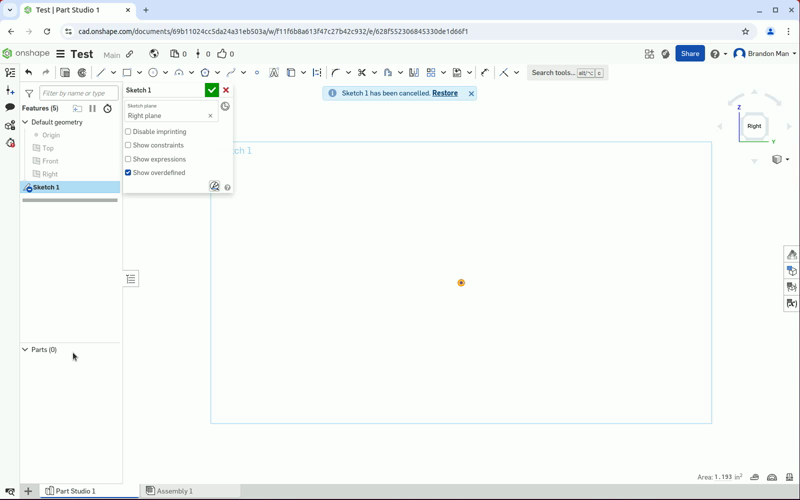
key(shift+e)
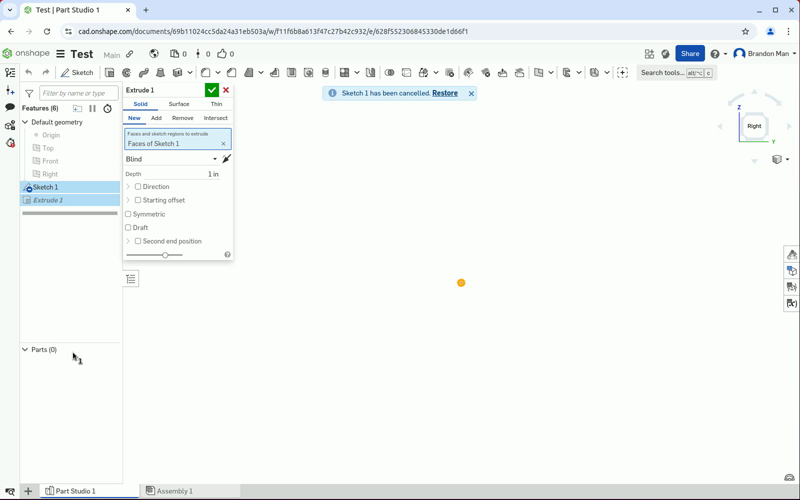
mouse_move(143, 106)
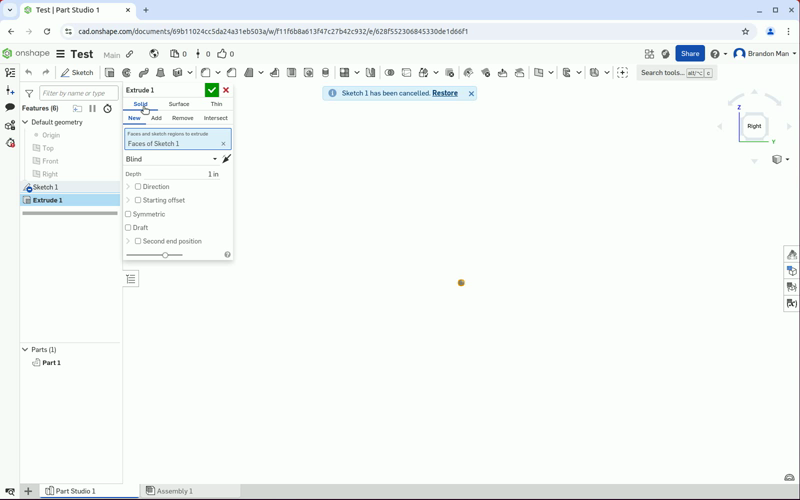
click(143, 106)
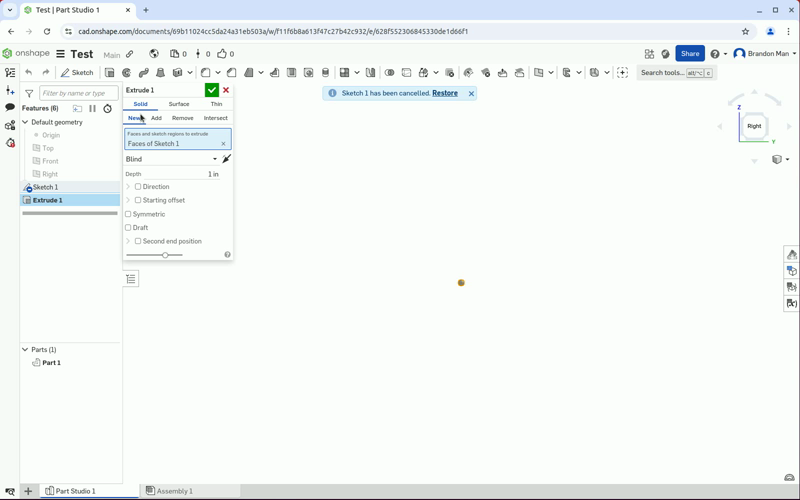
mouse_move(137, 120)
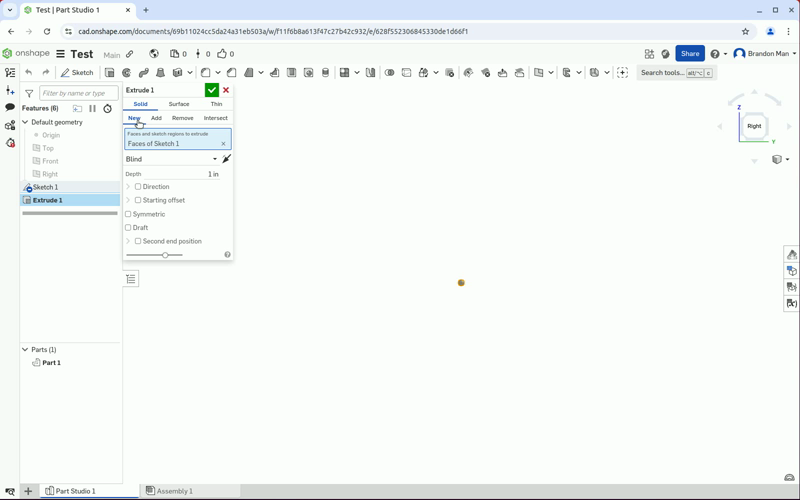
click(137, 120)
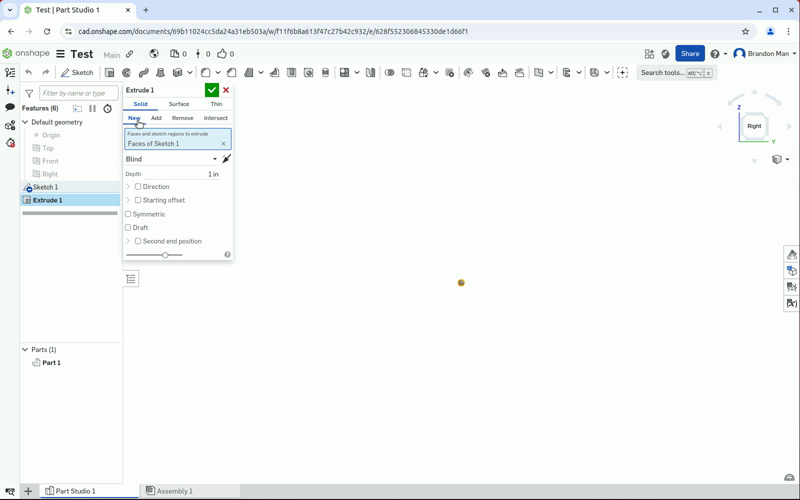
key(tab, 4)
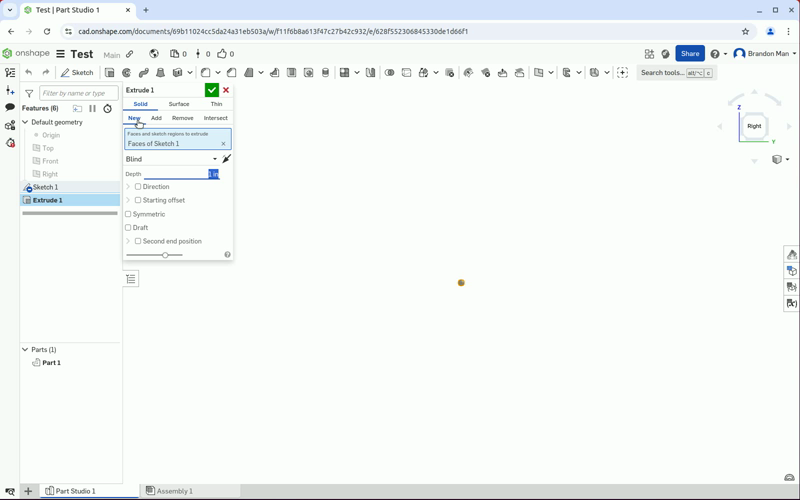
text(23.108)
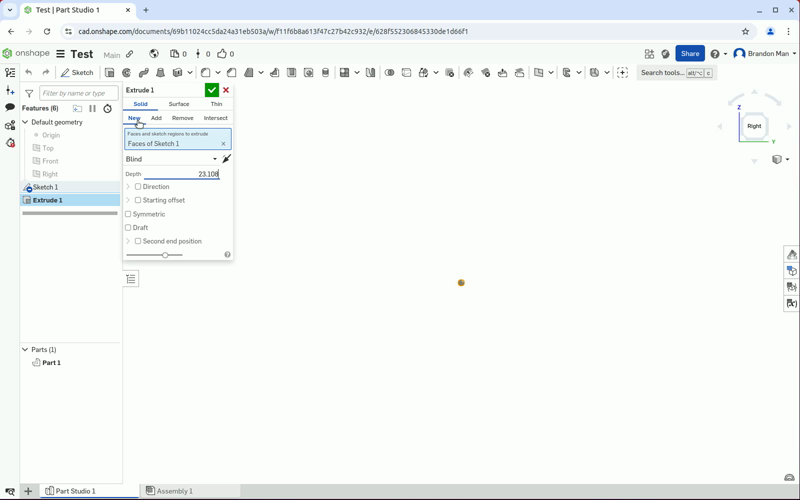
key(enter)
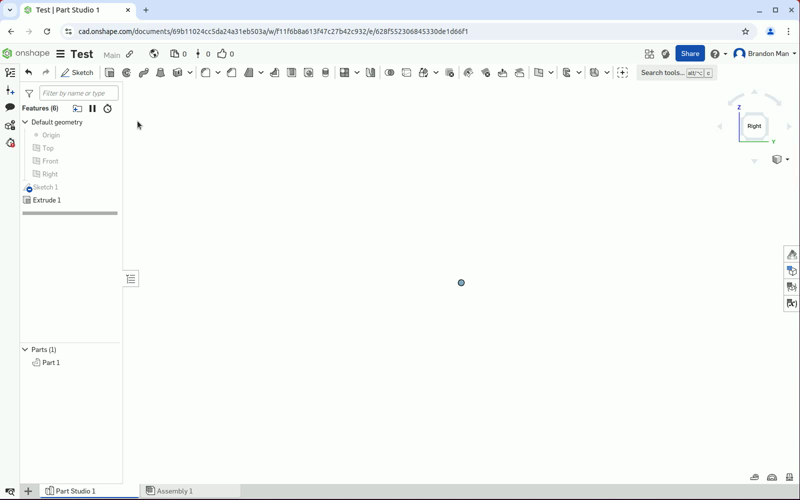
key(shift+h)
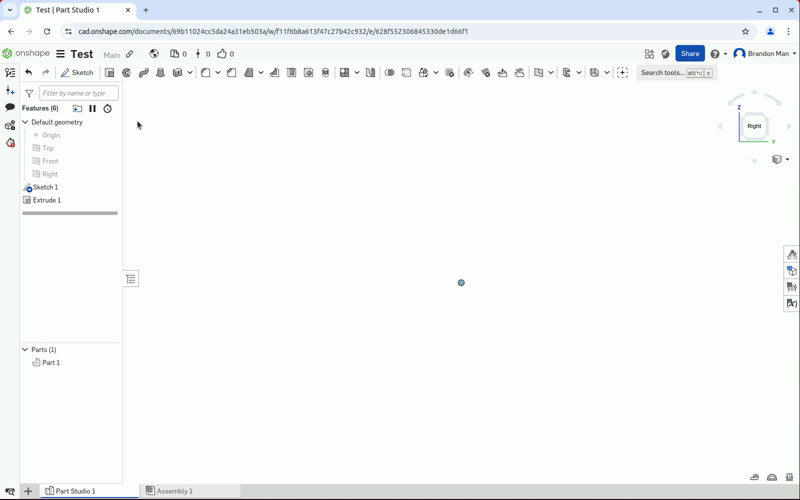
key(shift+h)
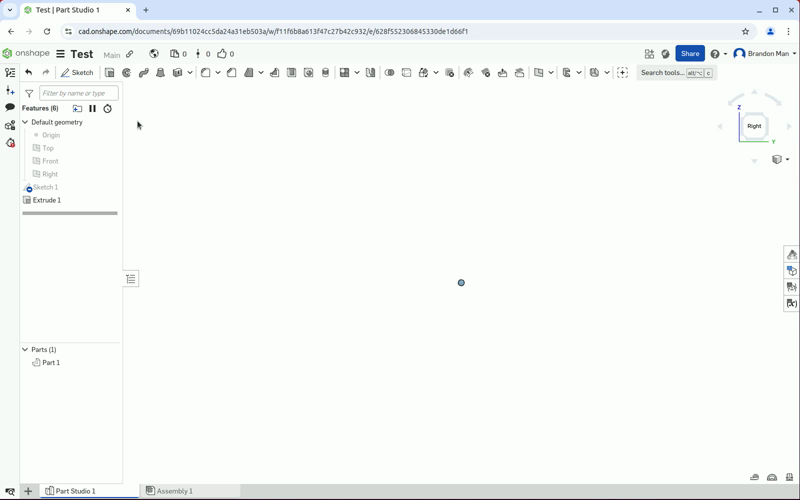
mouse_move(73, 189)
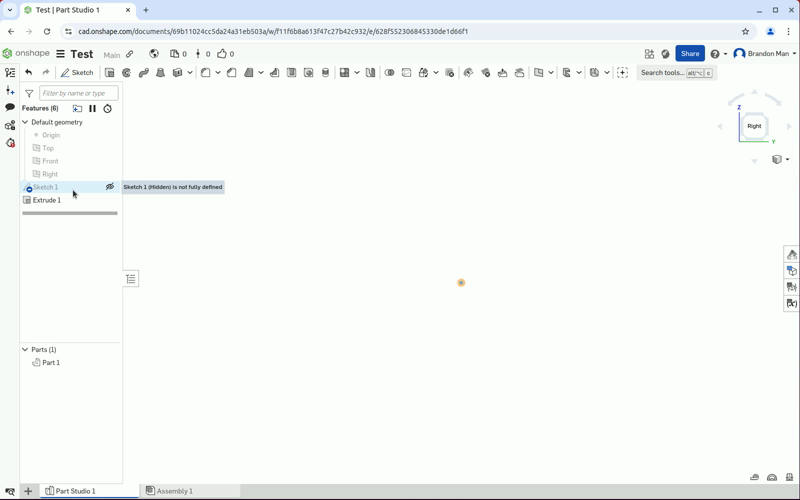
click(73, 189)
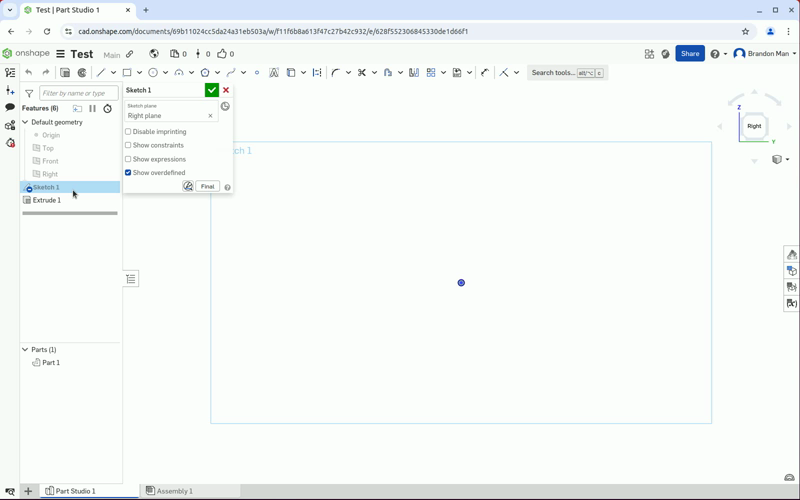
mouse_move(229, 92)
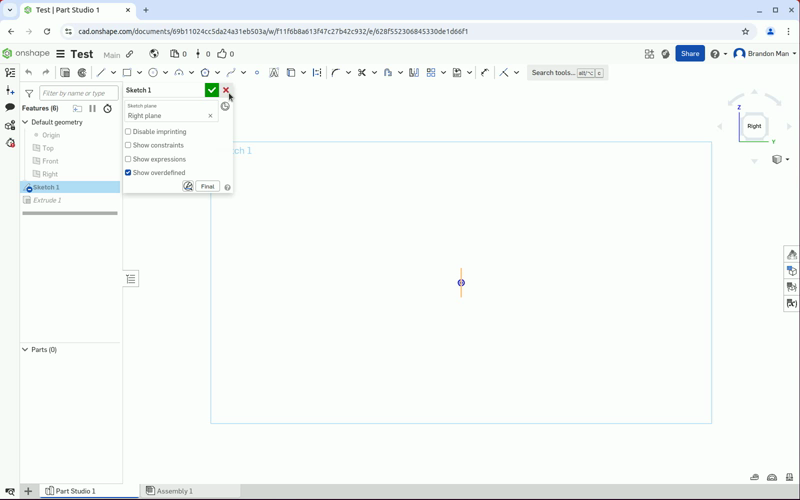
click(229, 92)
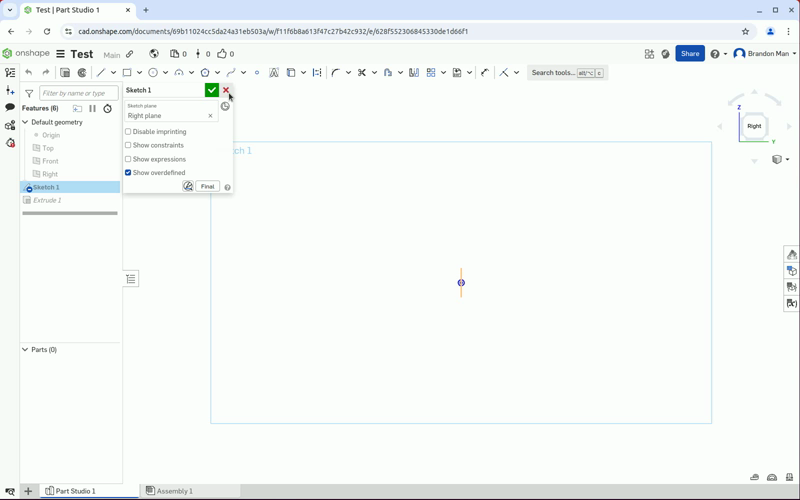
key(shift+s)
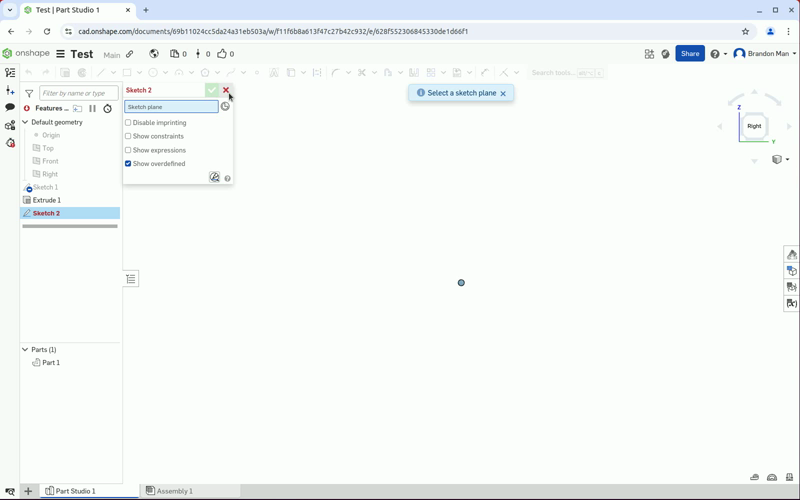
mouse_move(73, 176)
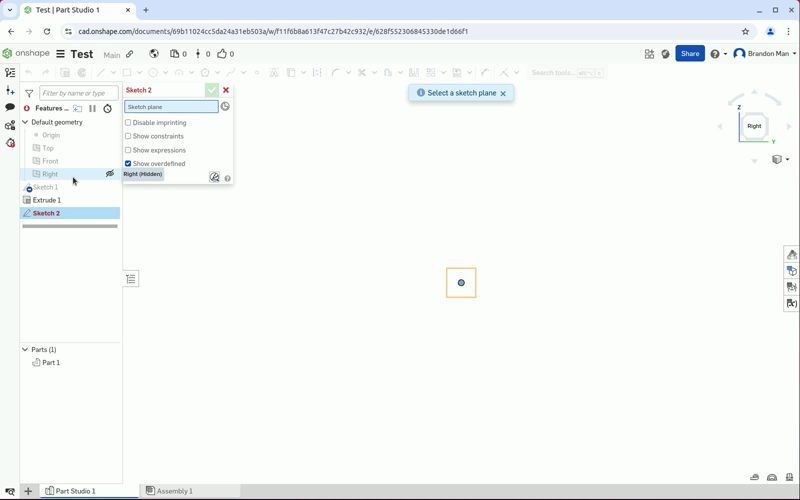
click(73, 176)
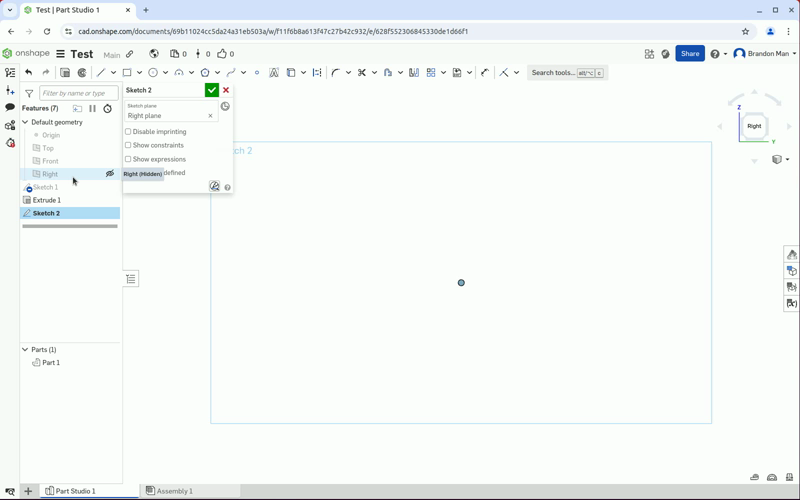
mouse_move(73, 352)
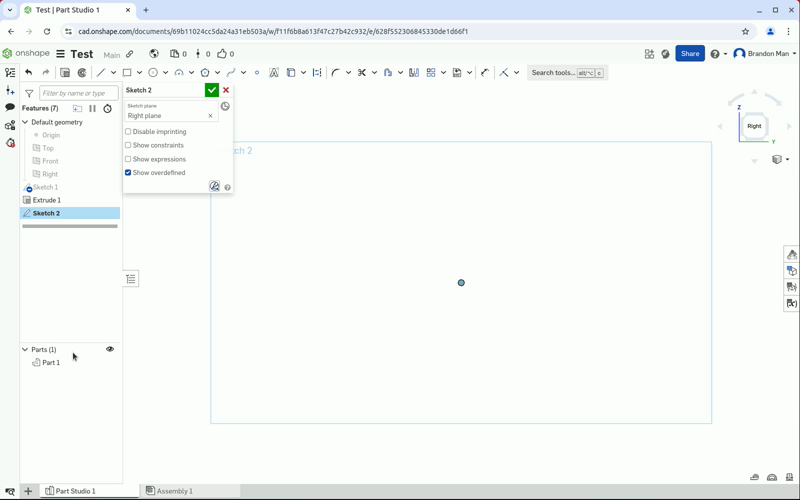
key(y)
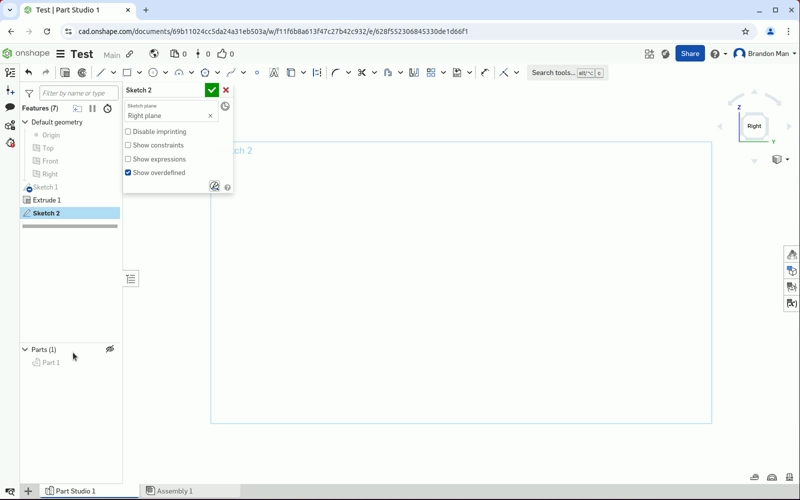
key(c)
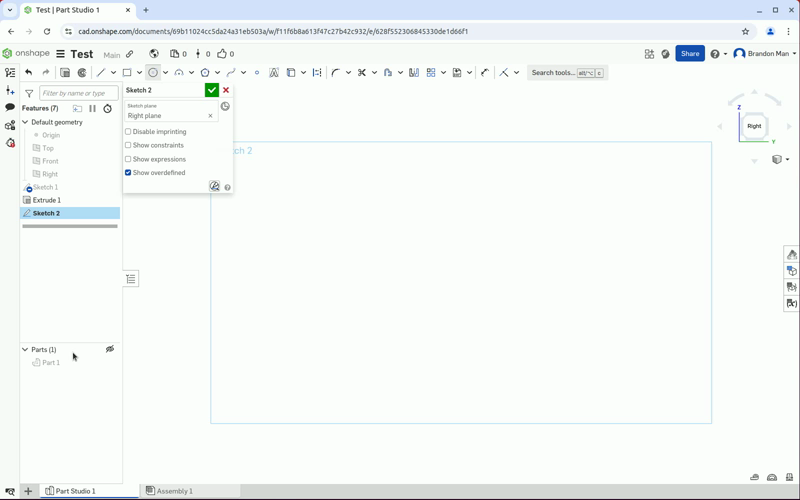
key_down(shift)
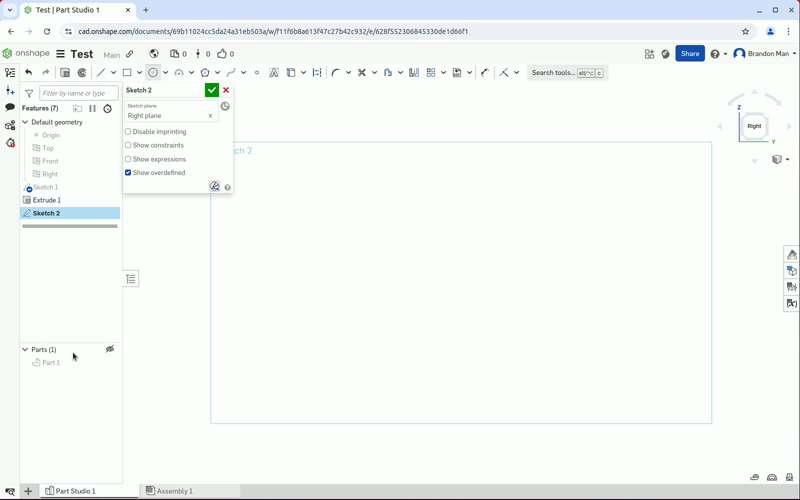
mouse_move(461, 282)
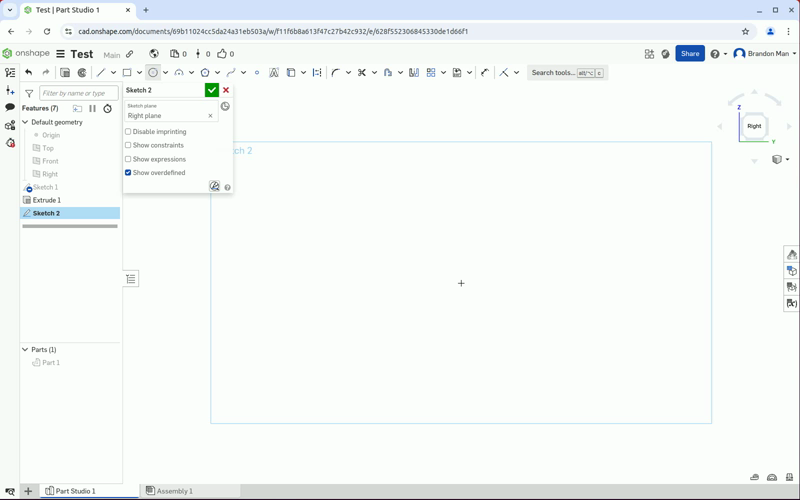
click(461, 282)
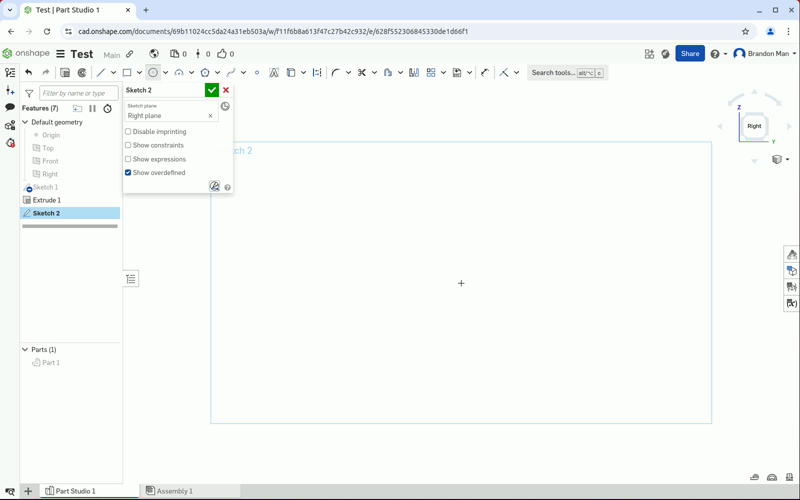
key_up(shift)
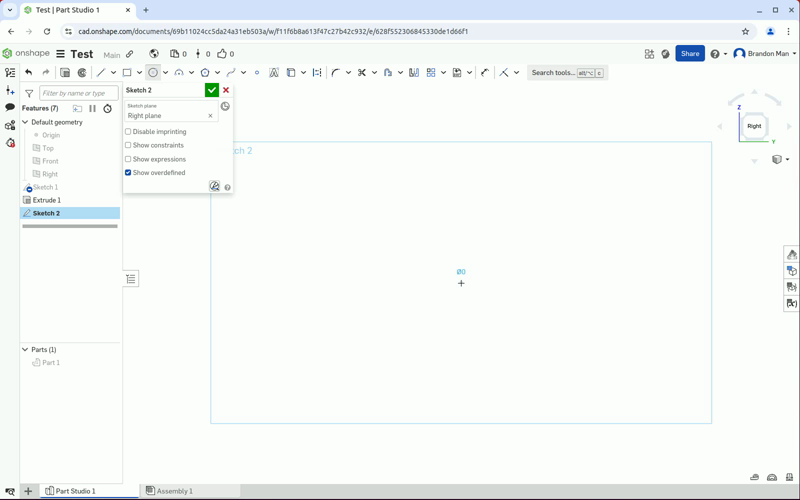
mouse_move(465, 282)
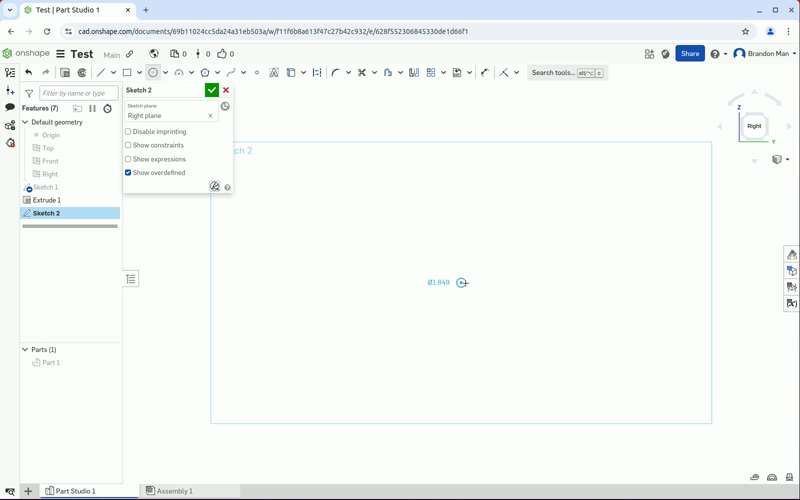
click(465, 282)
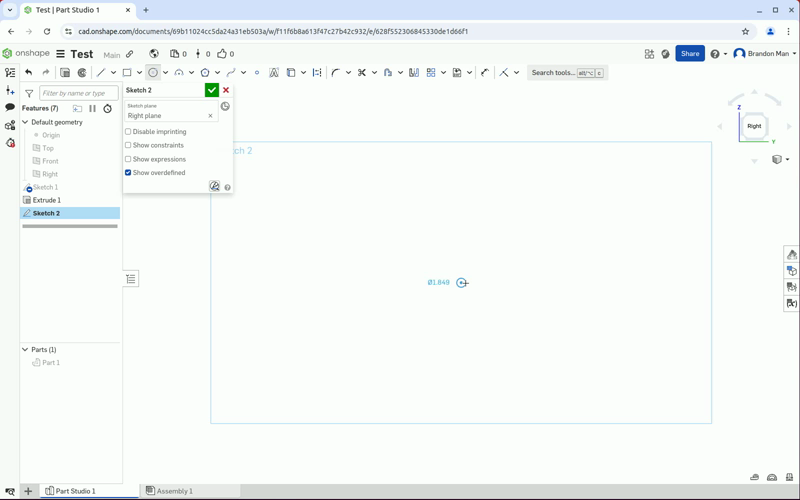
key(esc)
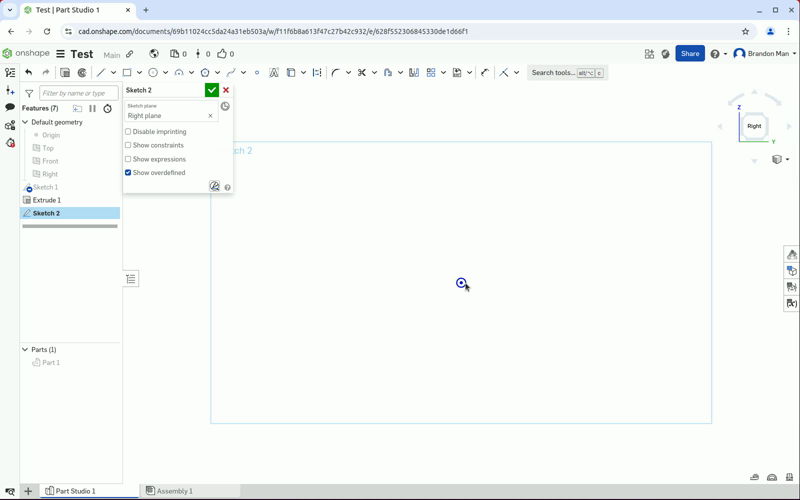
mouse_move(461, 282)
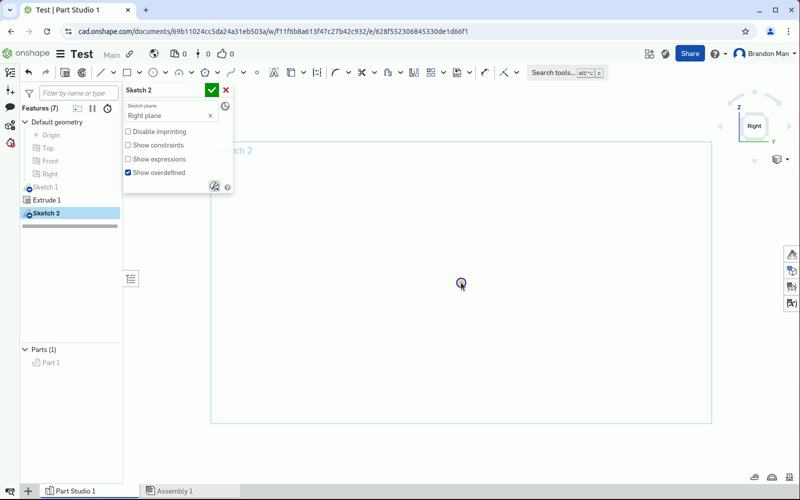
scroll(6)
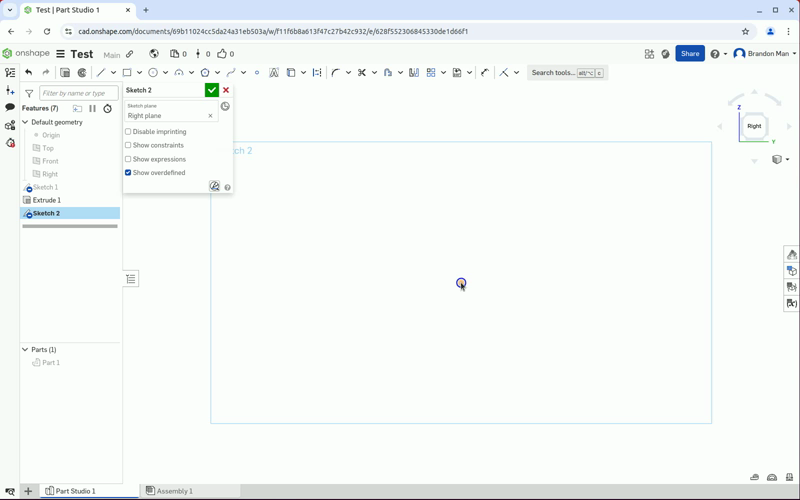
scroll(6)
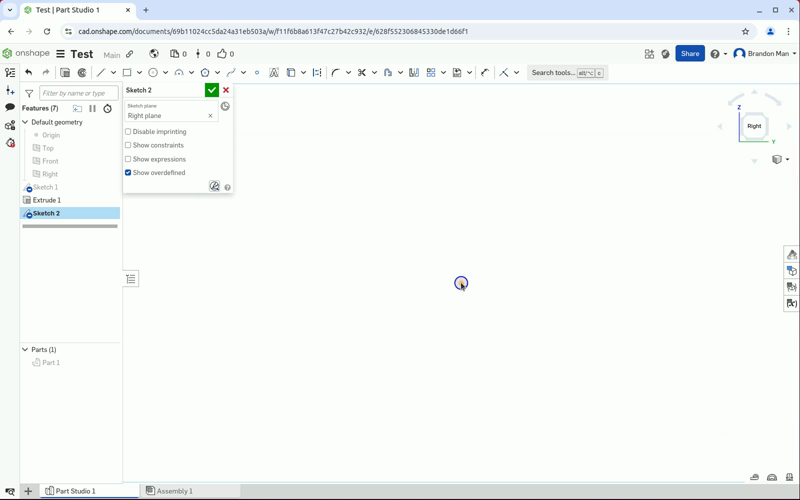
scroll(6)
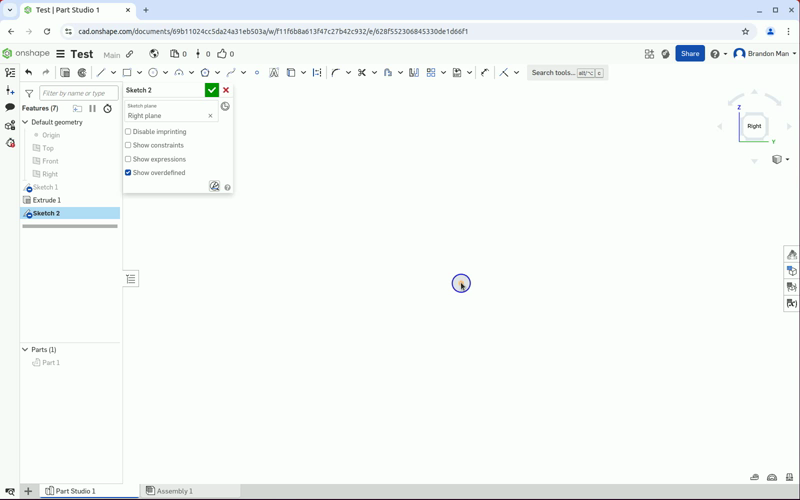
scroll(6)
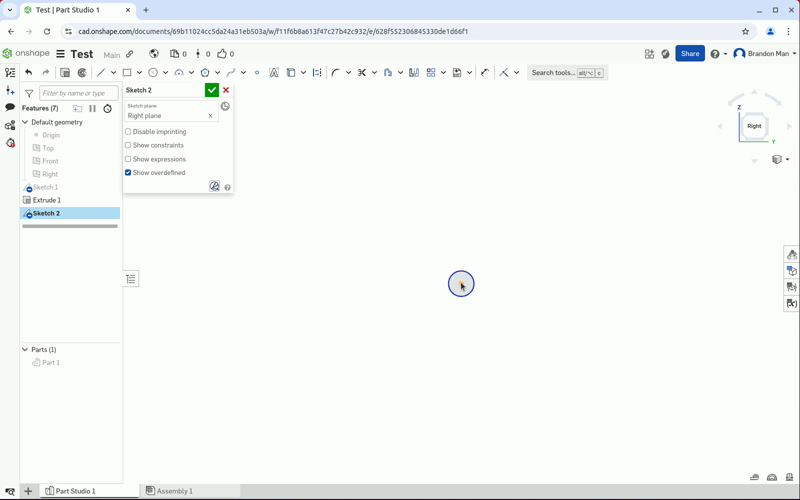
scroll(6)
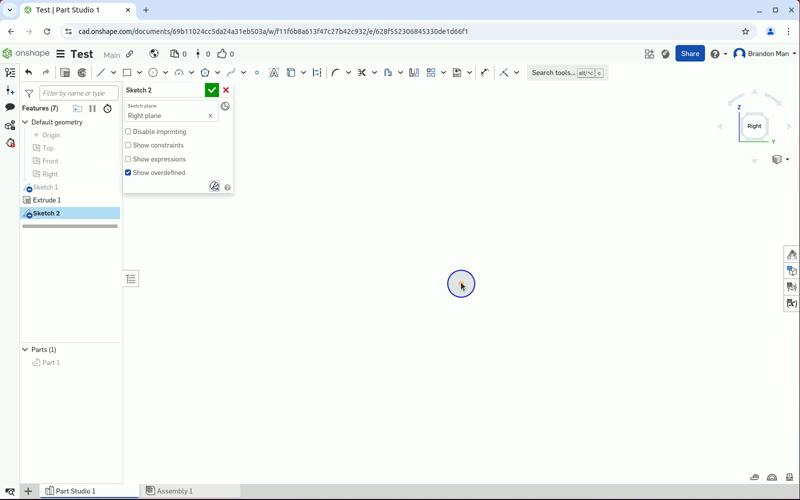
scroll(6)
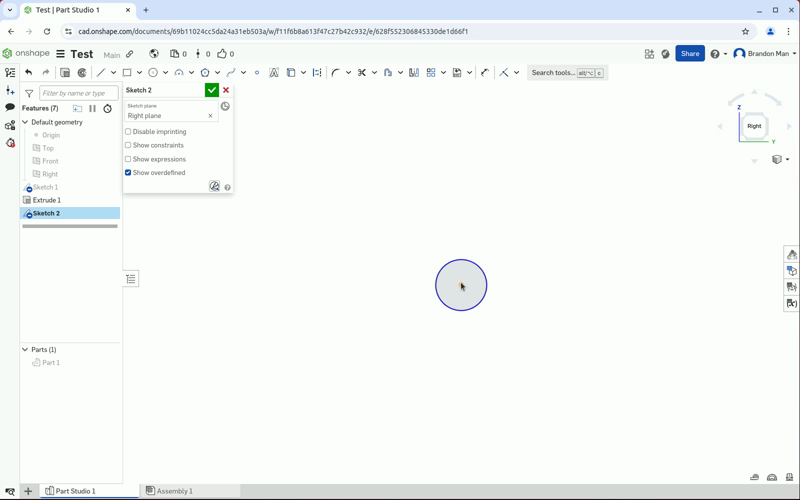
scroll(6)
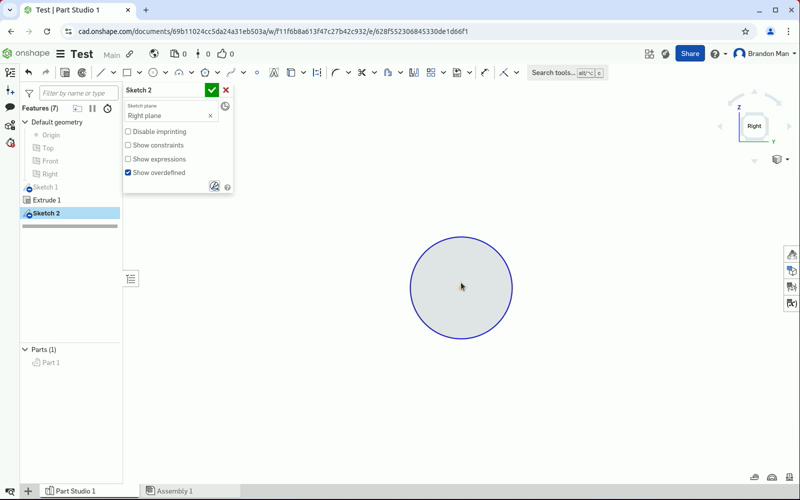
click(461, 282)
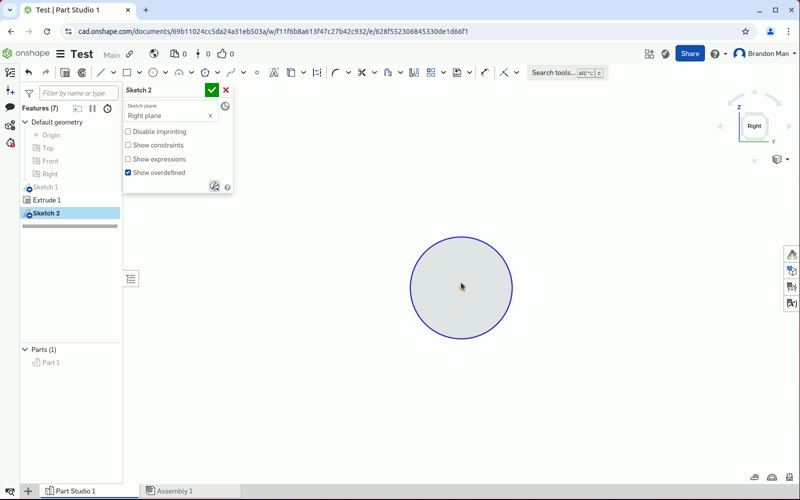
scroll(-6)
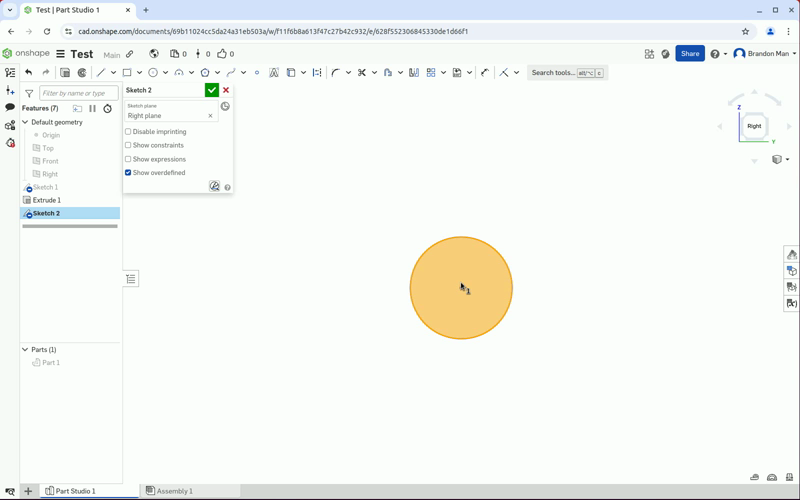
scroll(-6)
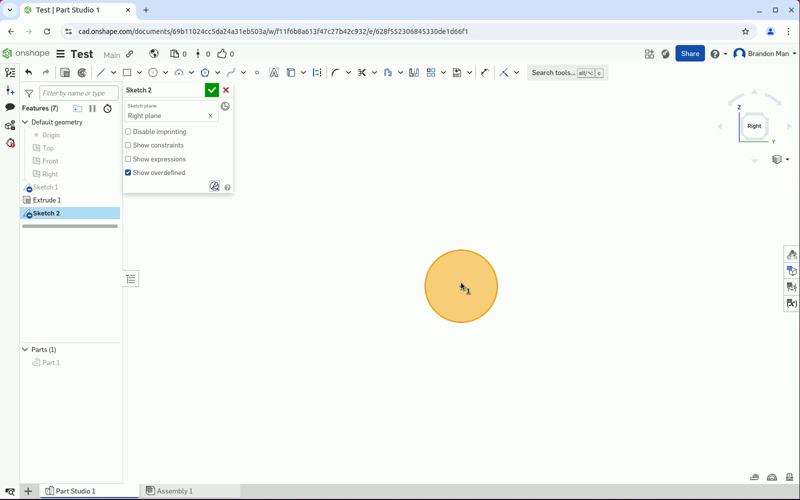
scroll(-6)
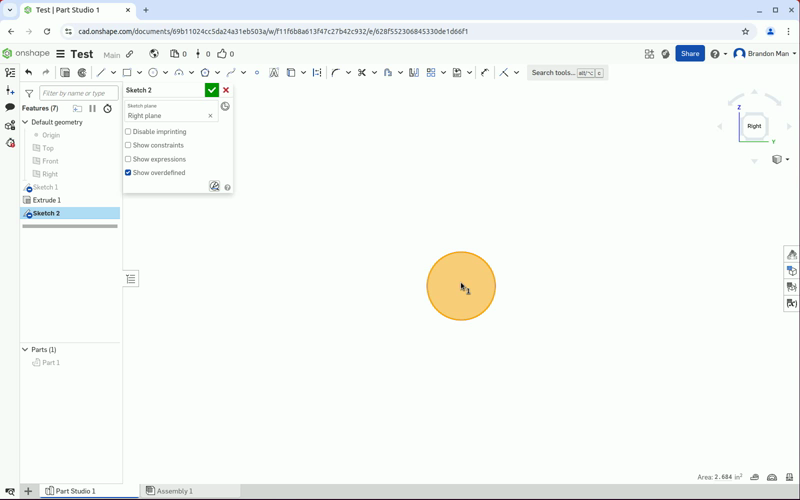
scroll(-6)
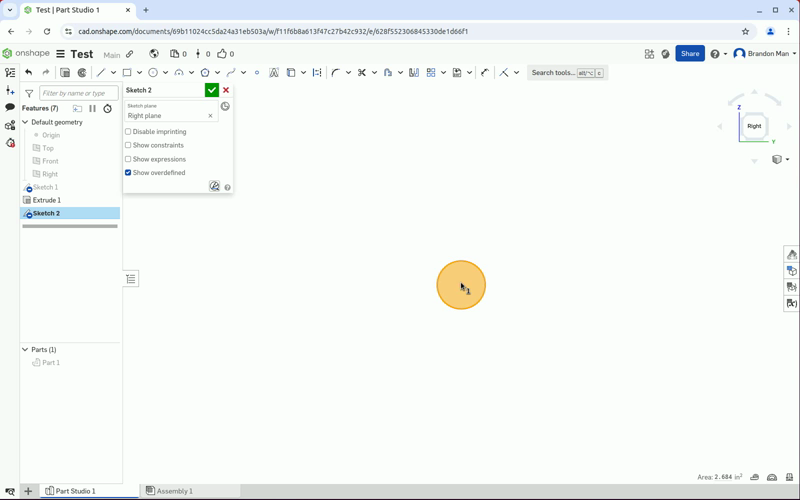
scroll(-6)
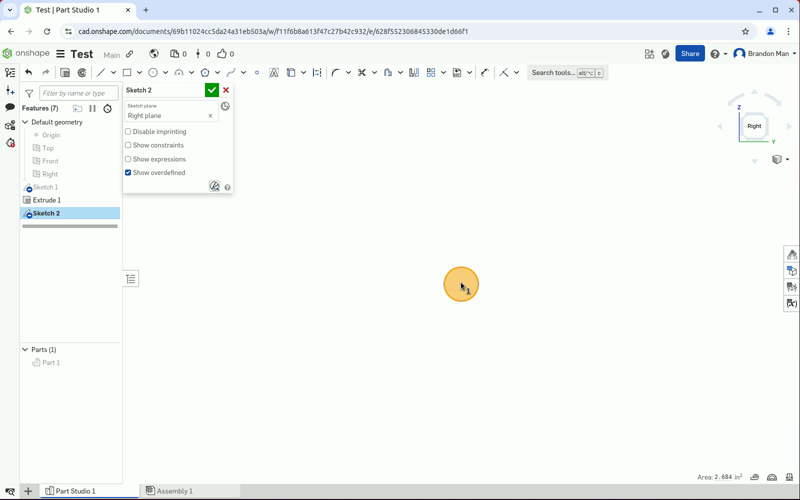
scroll(-6)
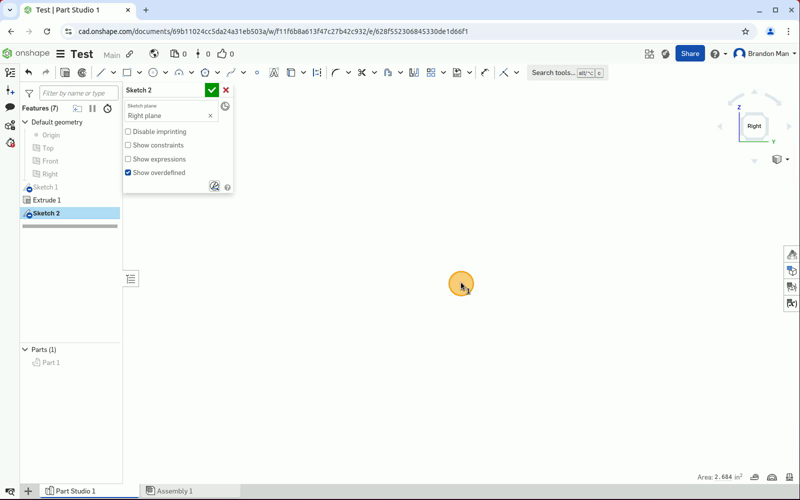
scroll(-6)
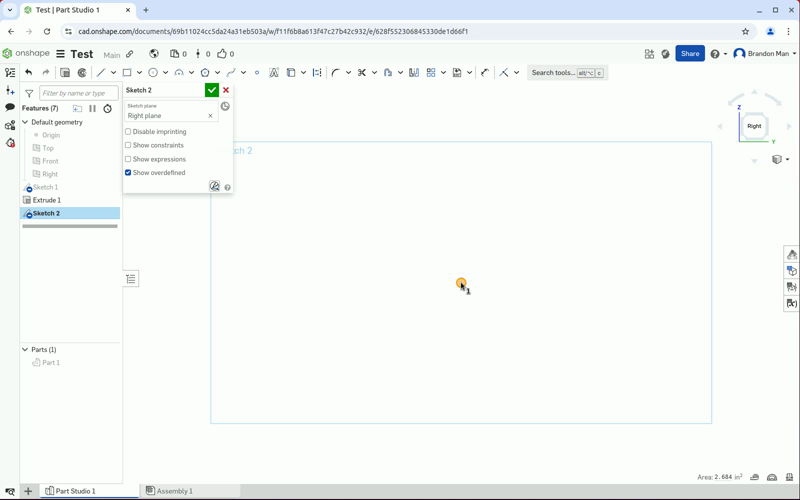
mouse_move(73, 352)
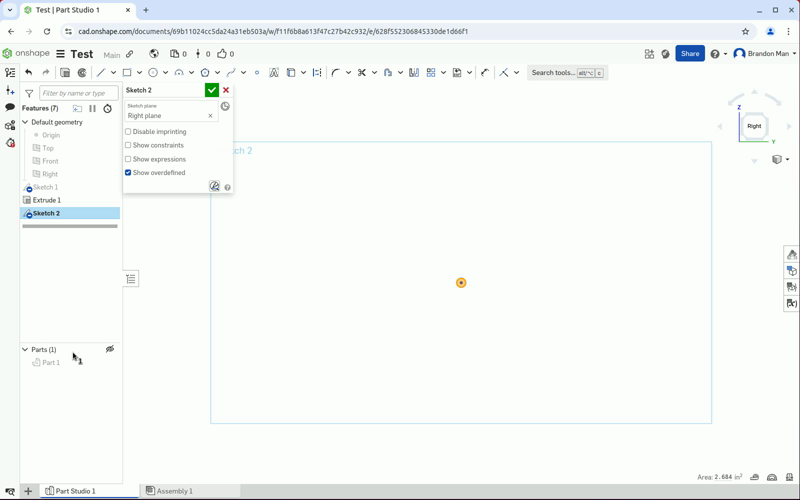
key(shift+y)
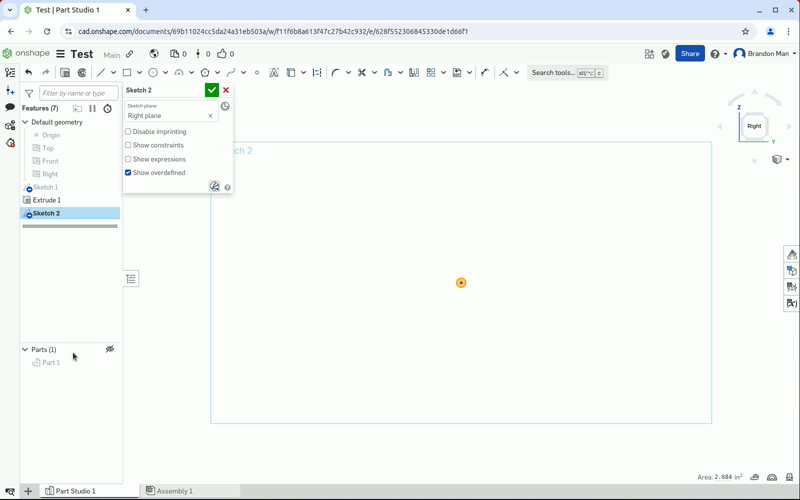
key(shift+e)
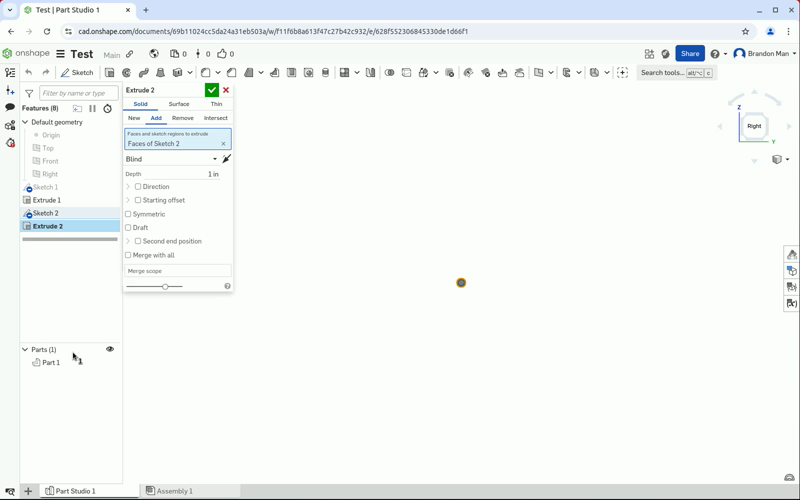
mouse_move(143, 106)
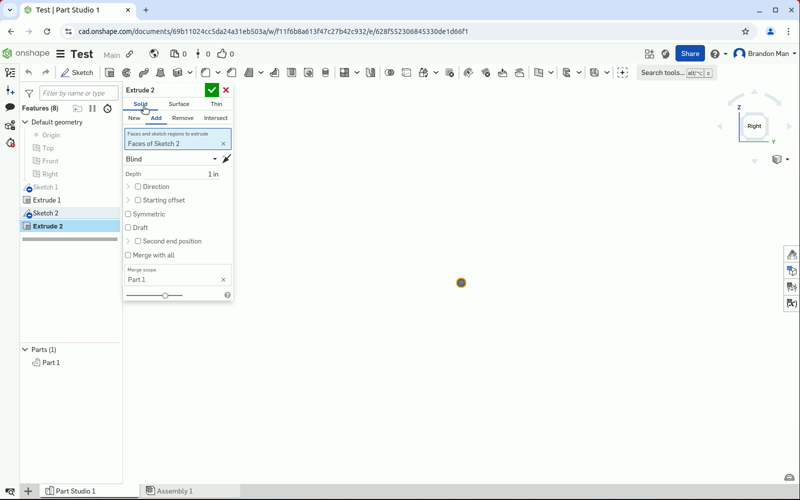
click(143, 106)
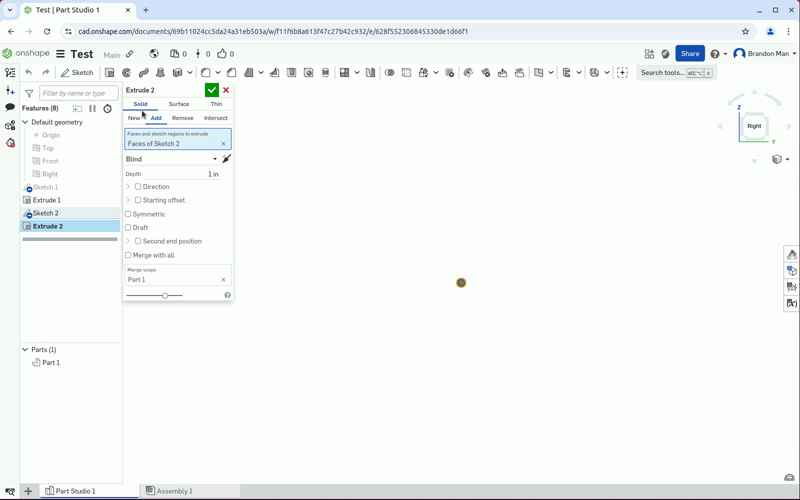
mouse_move(137, 120)
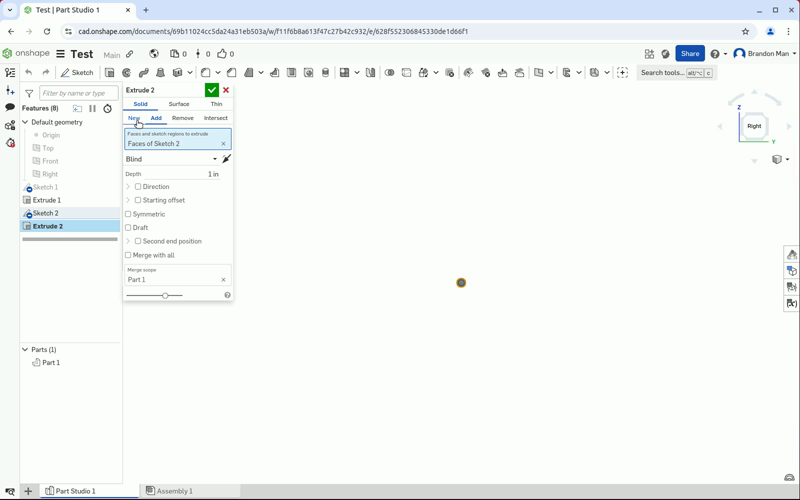
click(137, 120)
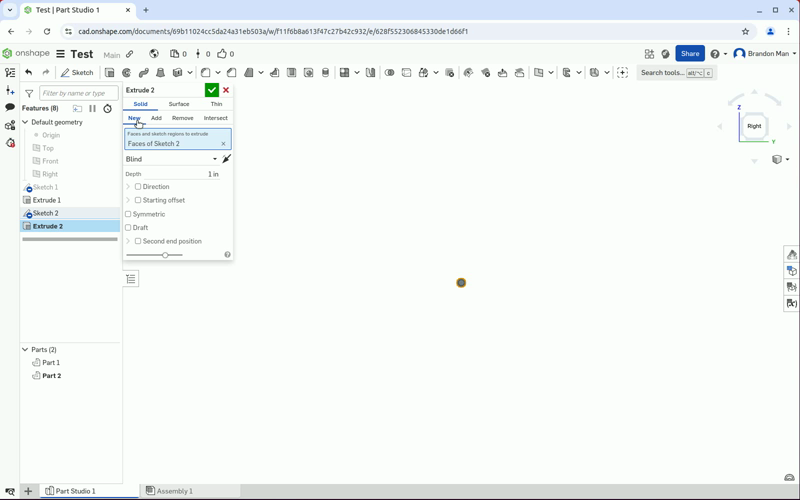
key(tab, 4)
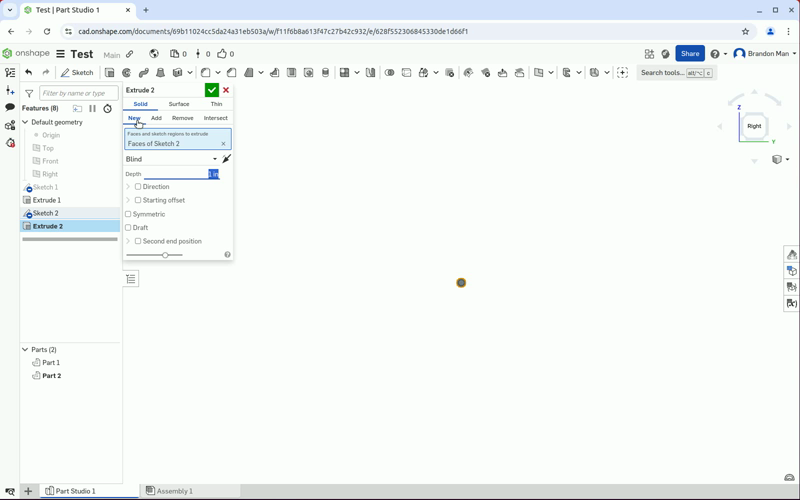
text(0.241)
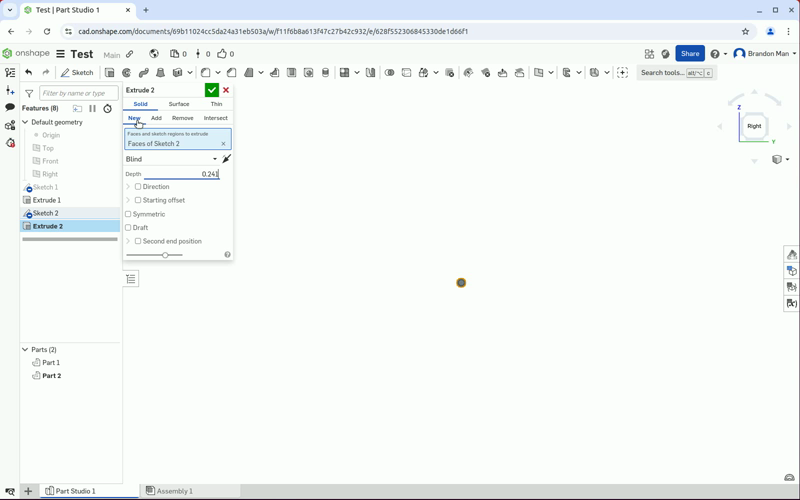
key(enter)
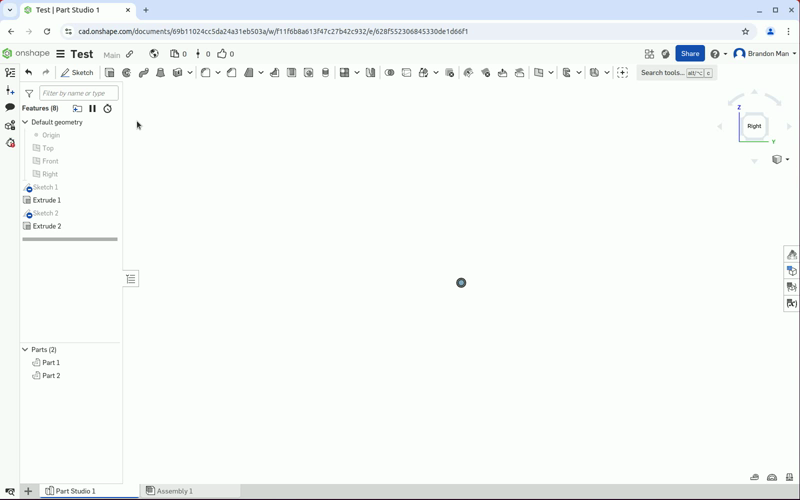
key(shift+h)
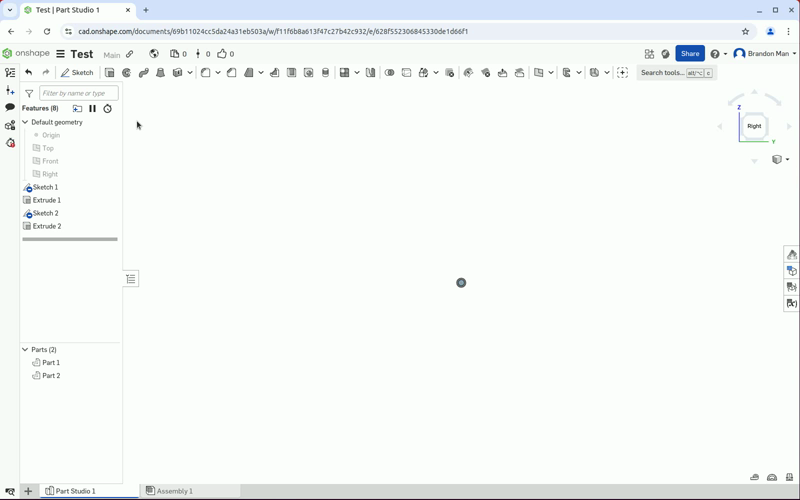
key(shift+h)
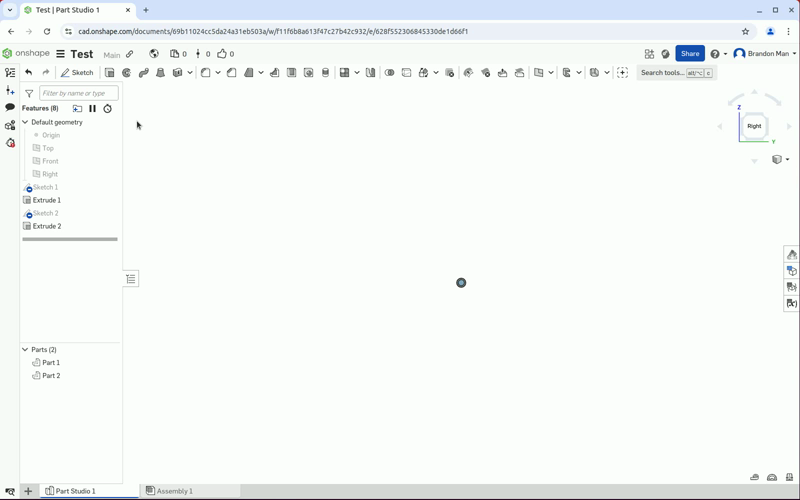
mouse_move(73, 189)
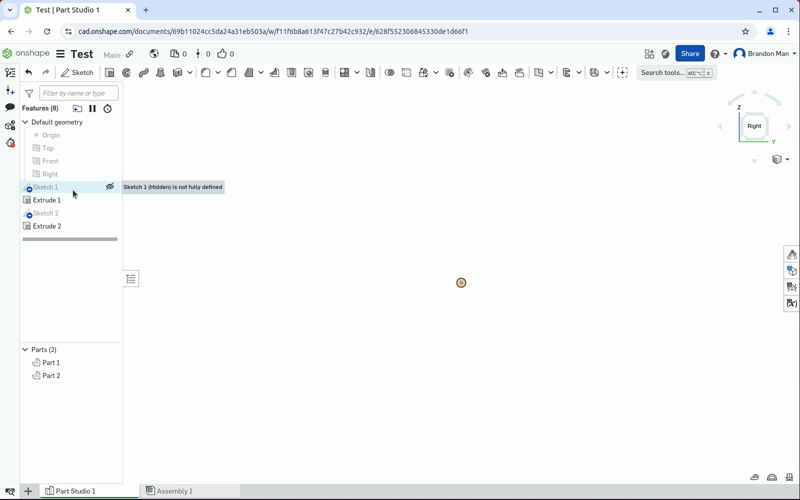
click(73, 189)
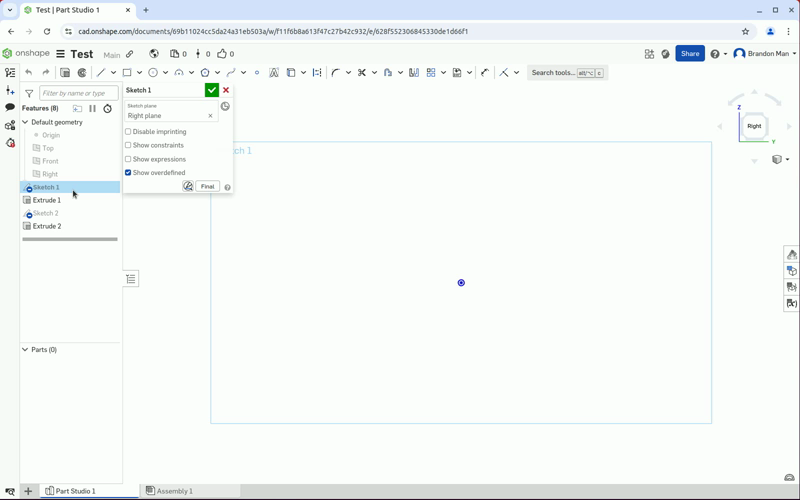
mouse_move(229, 92)
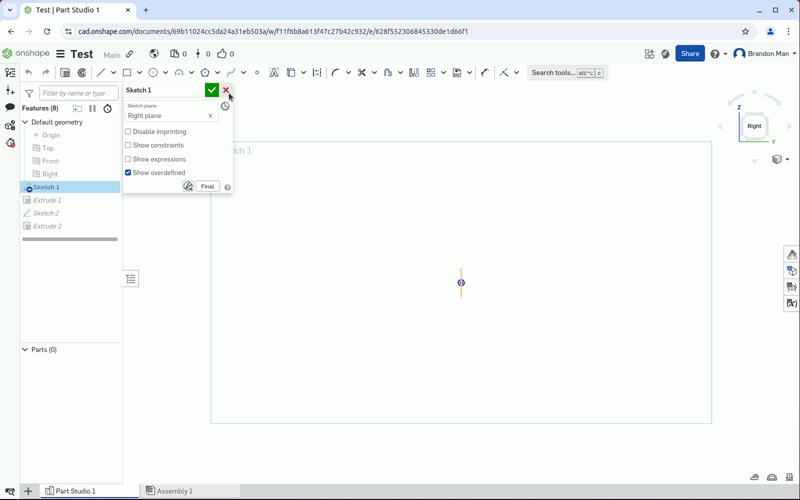
click(229, 92)
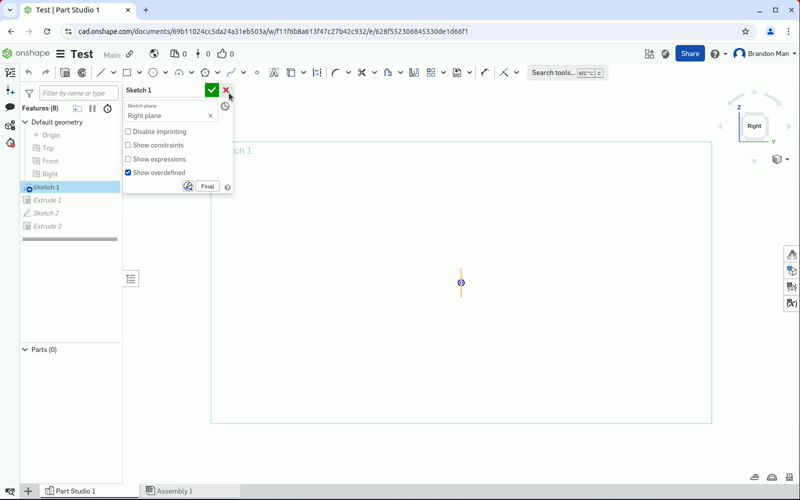
key(shift+s)
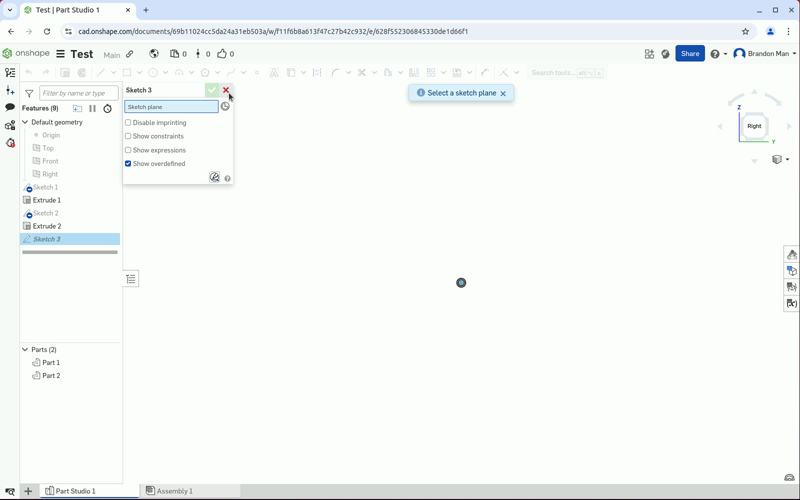
mouse_move(73, 176)
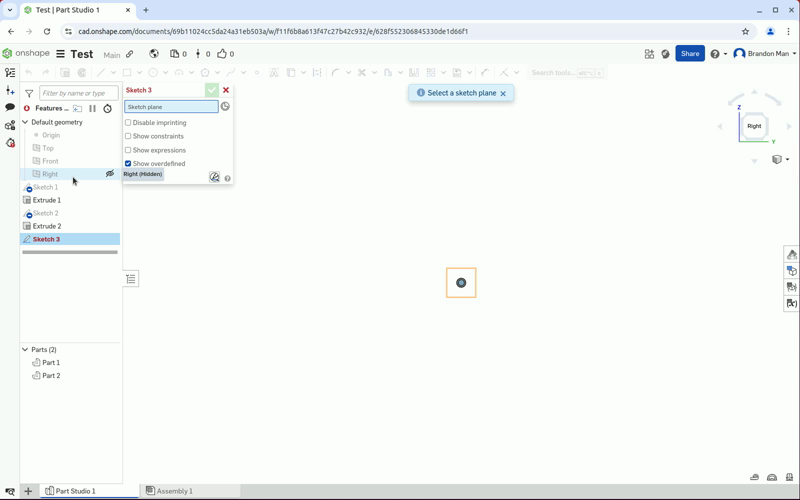
click(73, 176)
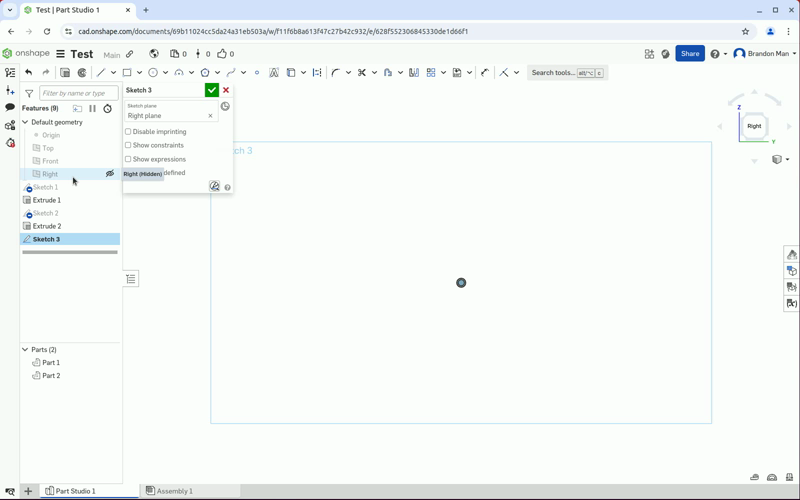
mouse_move(73, 352)
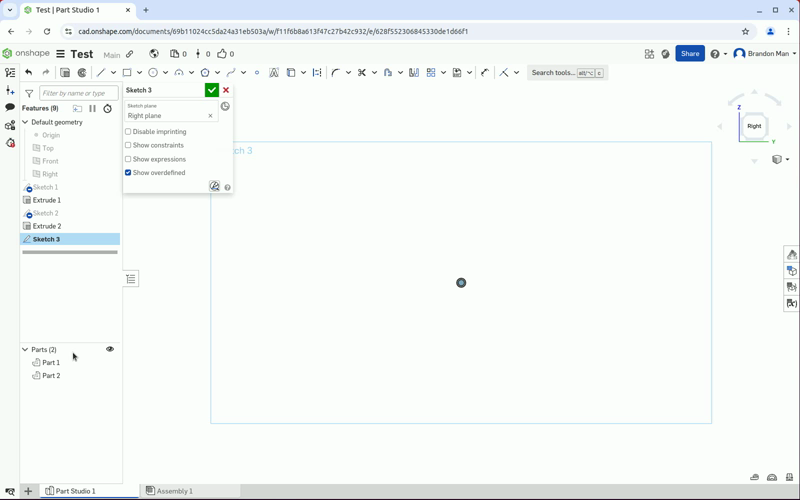
key(y)
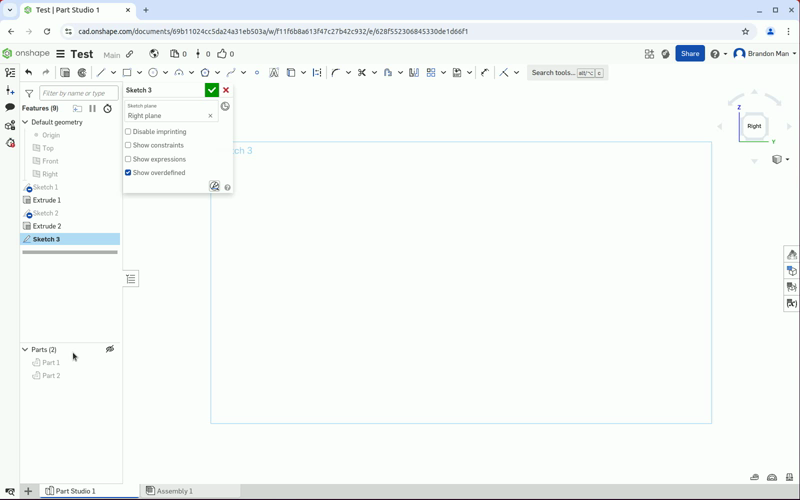
key(c)
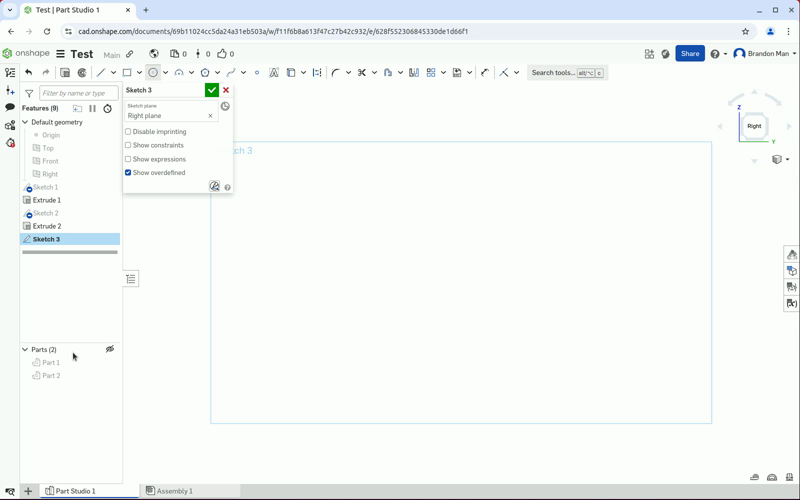
key_down(shift)
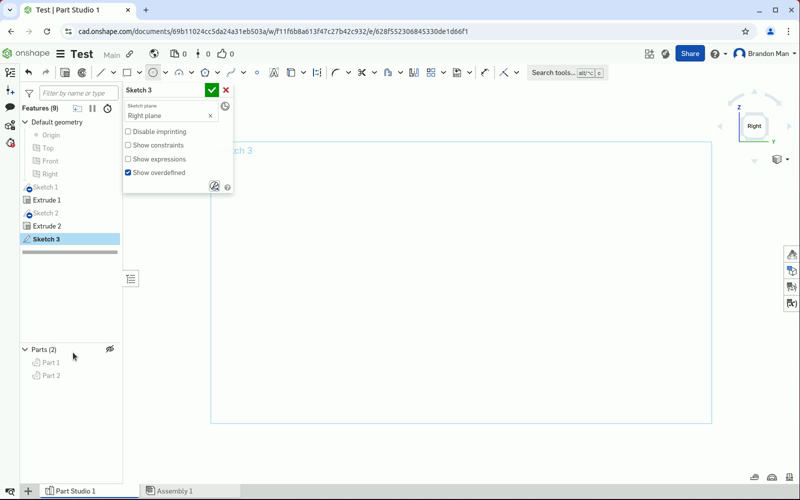
mouse_move(461, 282)
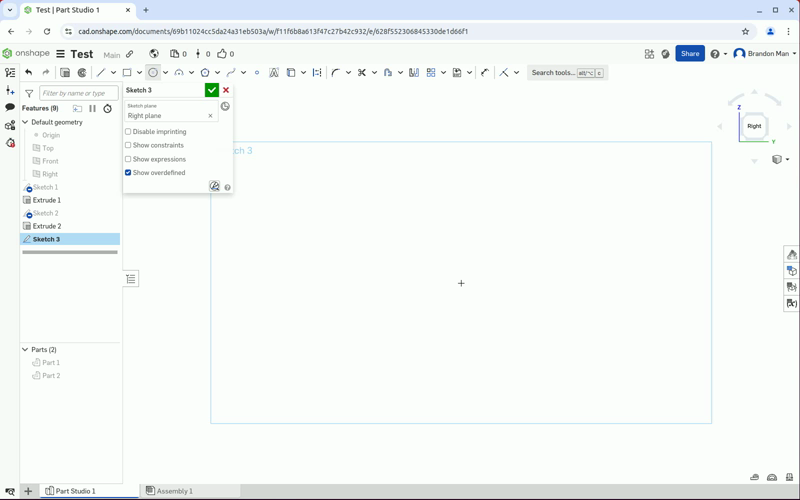
click(461, 282)
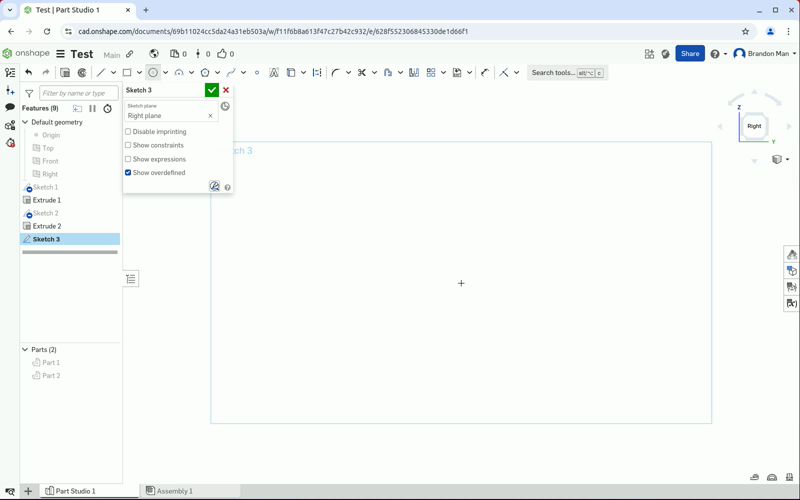
key_up(shift)
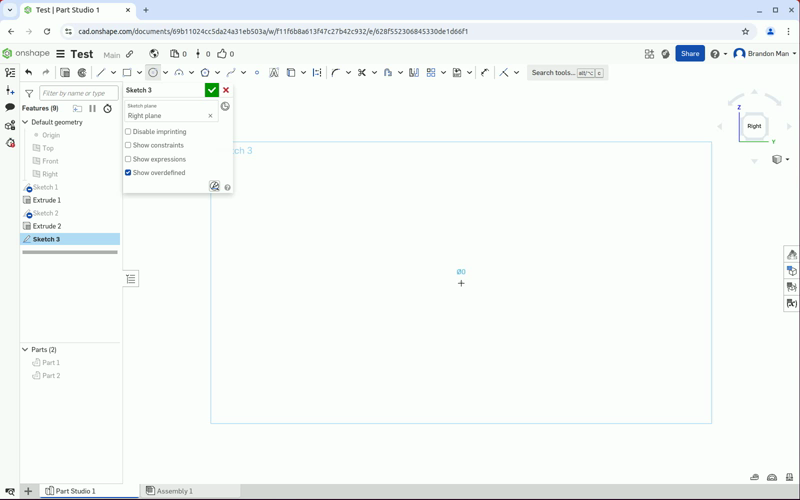
mouse_move(464, 282)
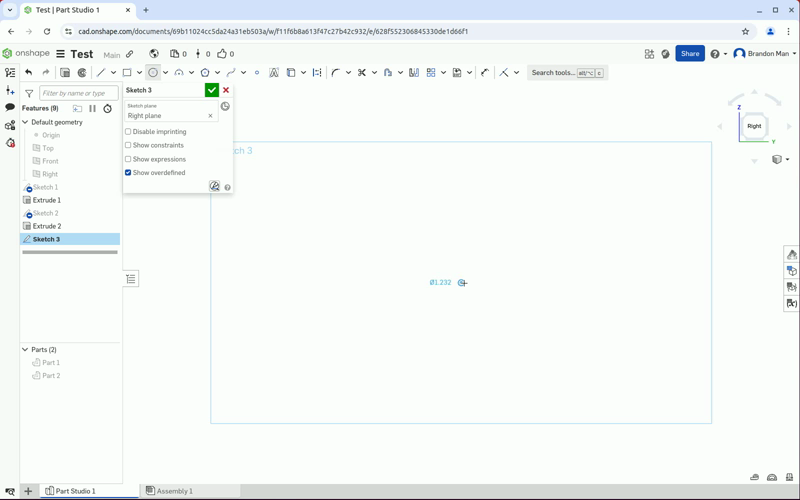
click(464, 282)
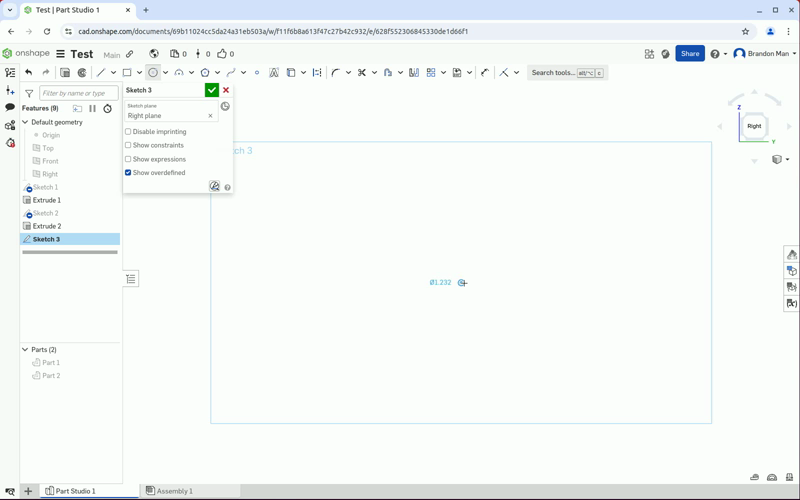
key(esc)
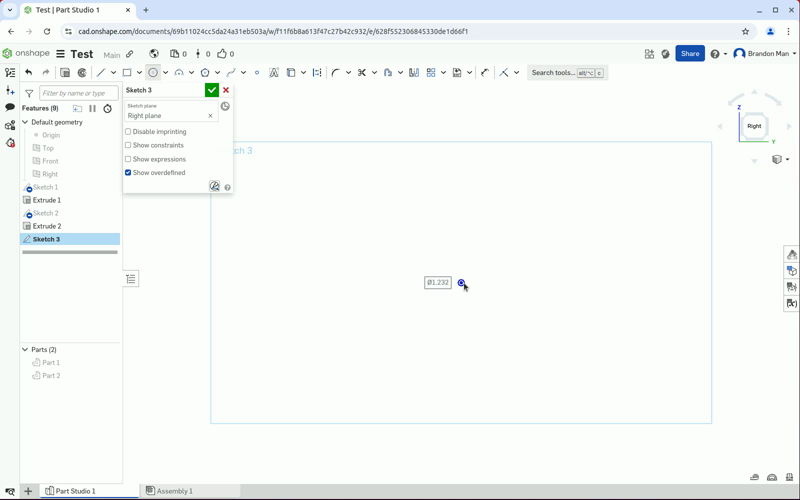
mouse_move(460, 283)
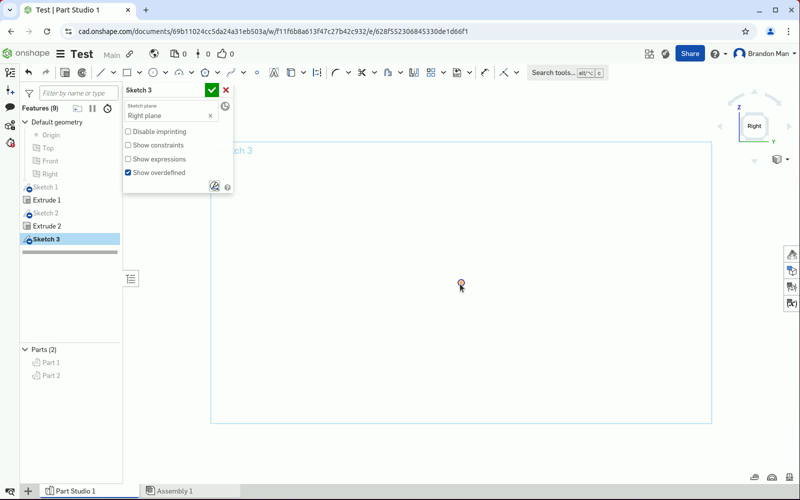
scroll(6)
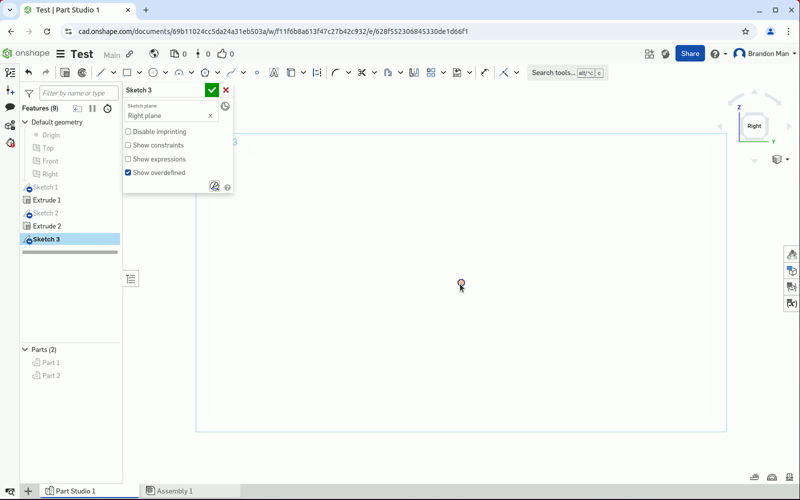
scroll(6)
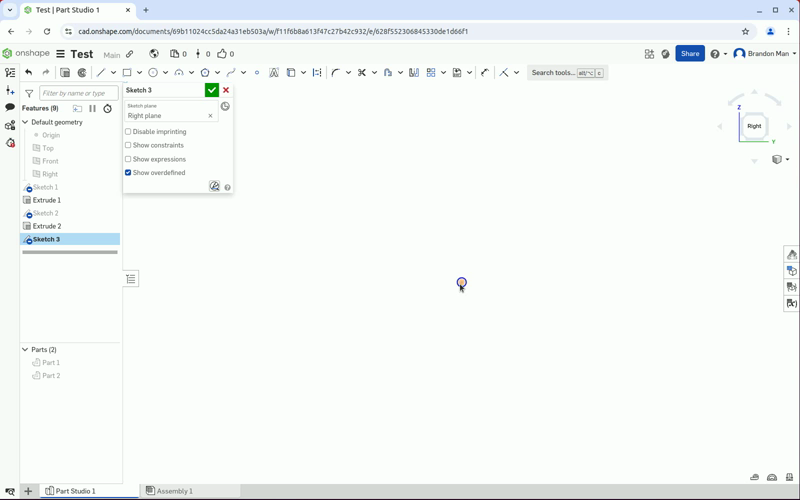
scroll(6)
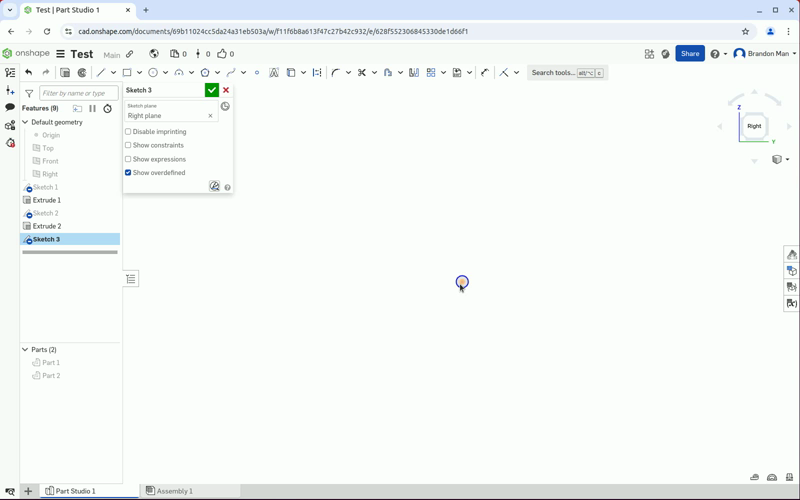
scroll(6)
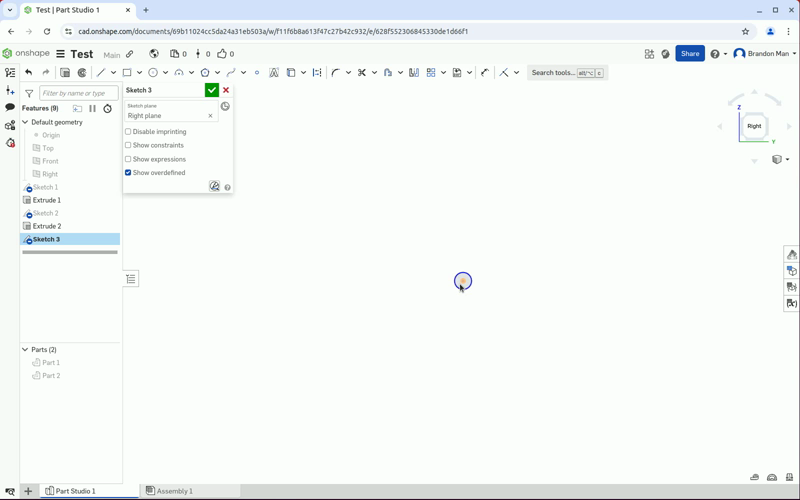
scroll(6)
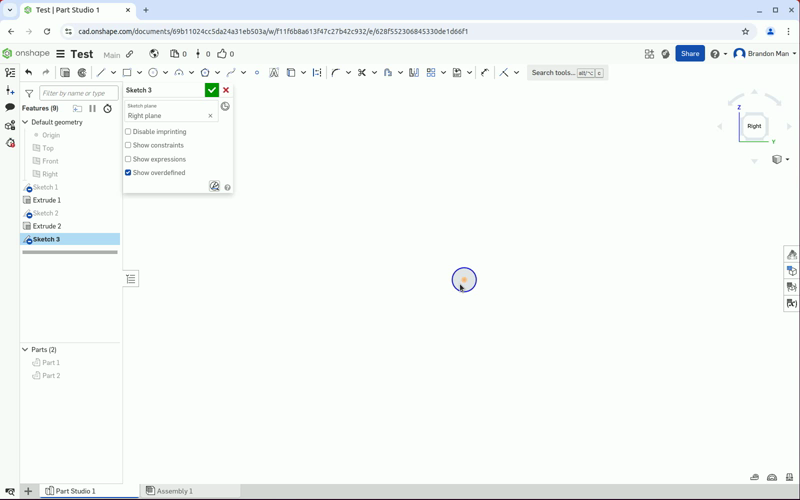
scroll(6)
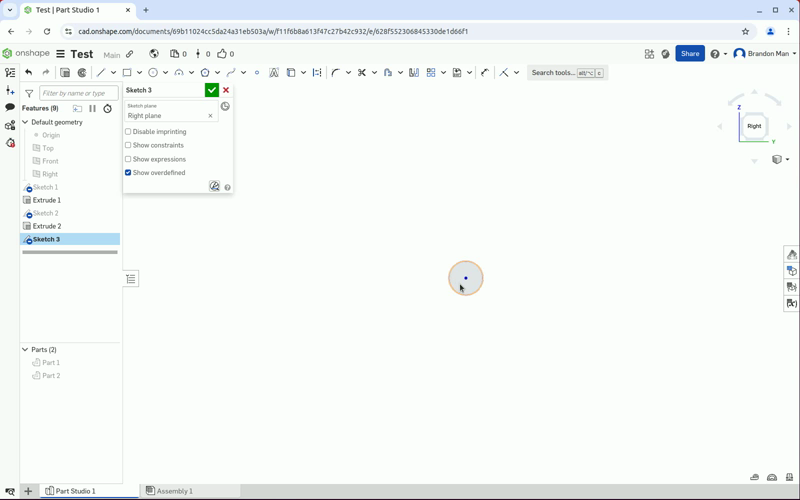
scroll(6)
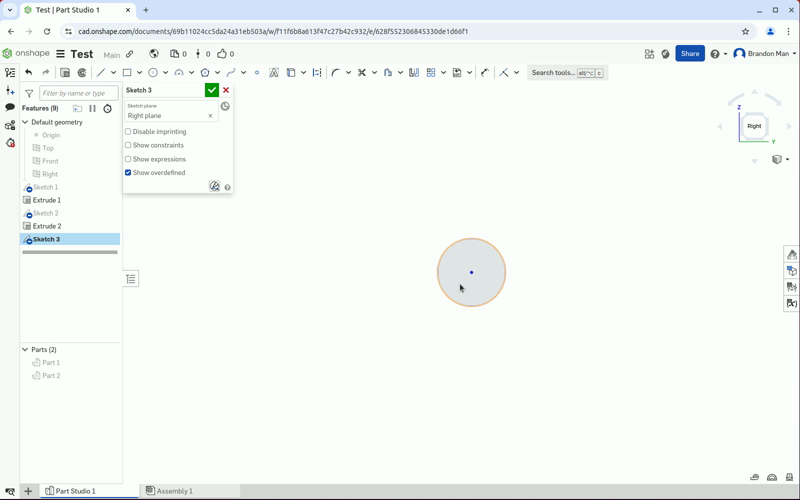
click(460, 283)
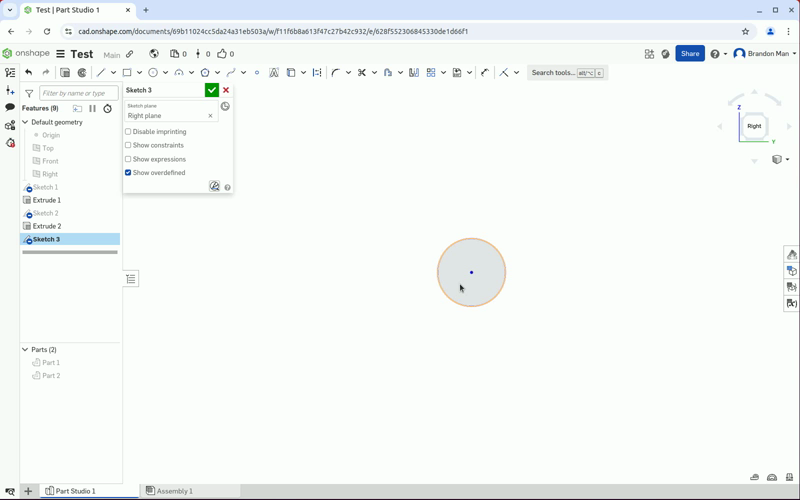
scroll(-6)
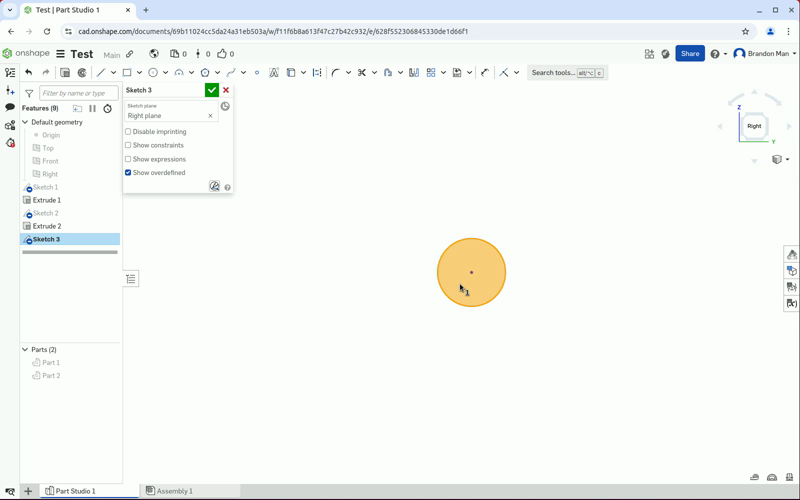
scroll(-6)
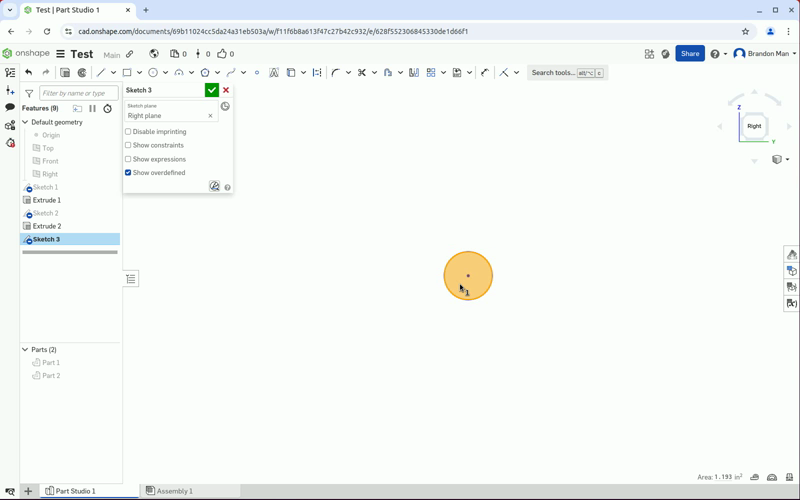
scroll(-6)
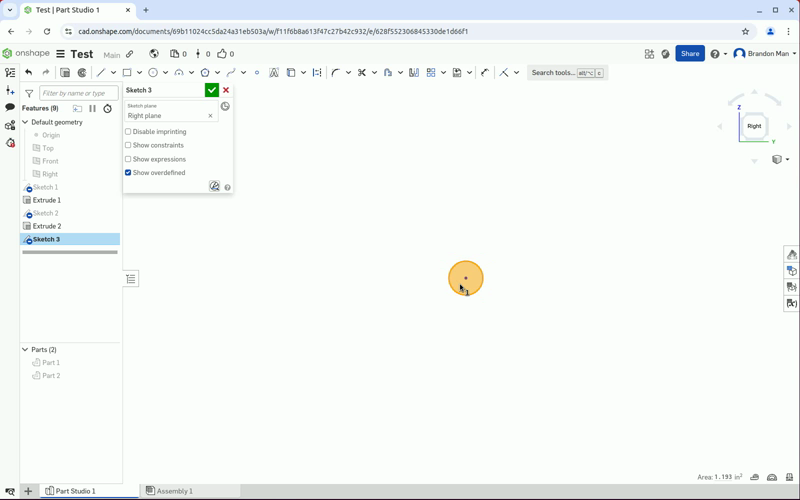
scroll(-6)
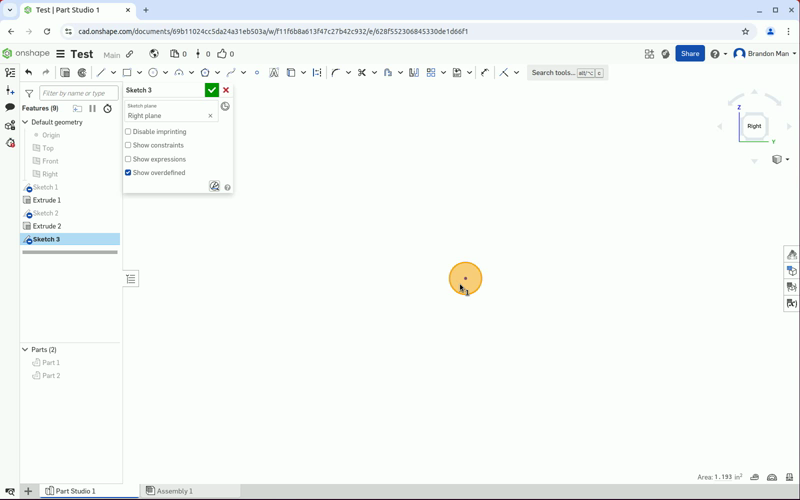
scroll(-6)
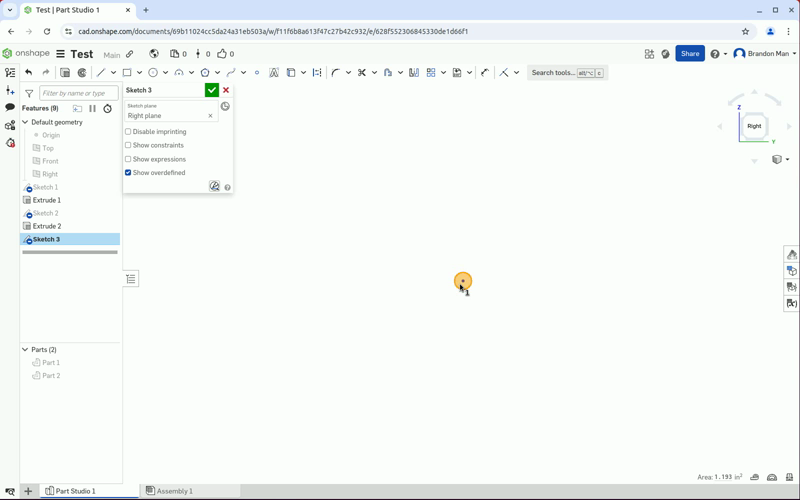
scroll(-6)
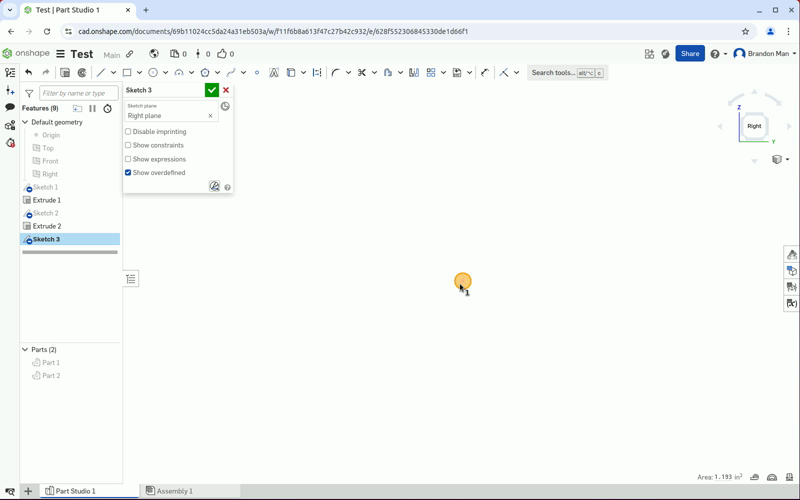
scroll(-6)
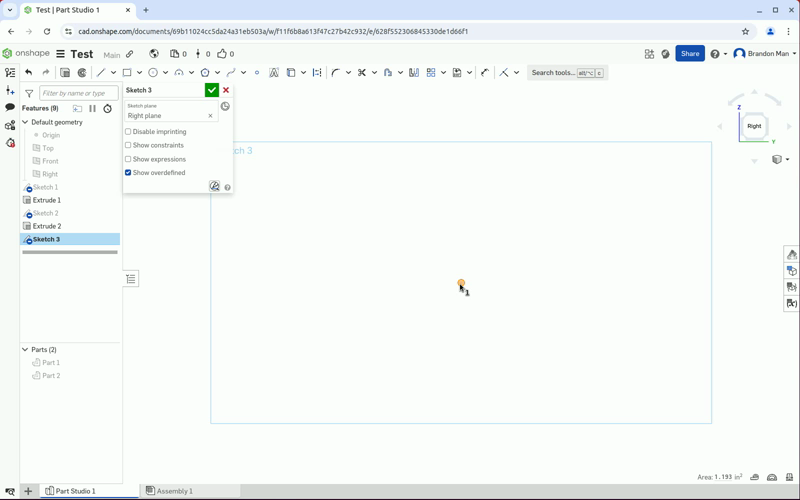
mouse_move(73, 352)
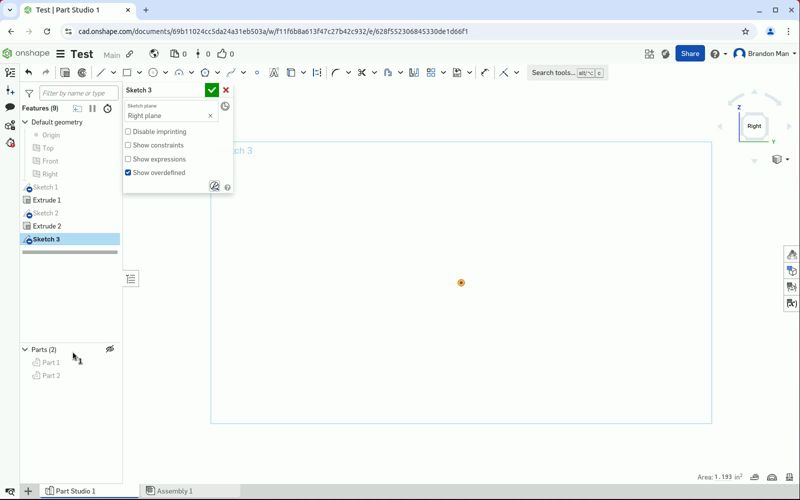
key(shift+y)
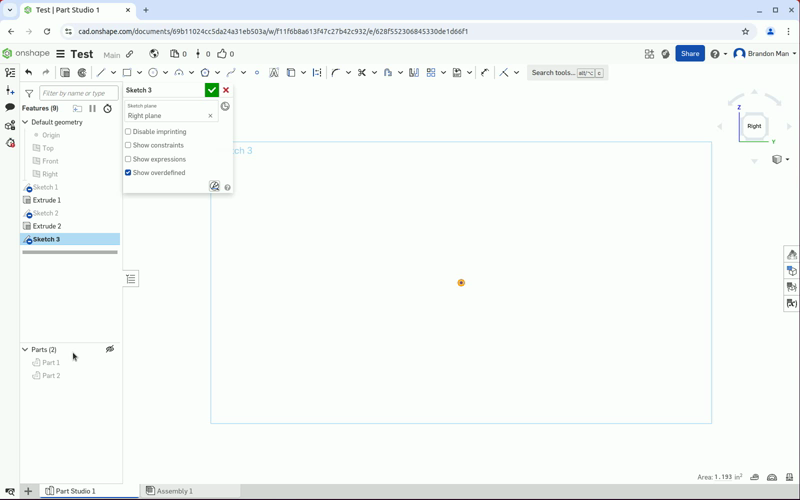
key(shift+e)
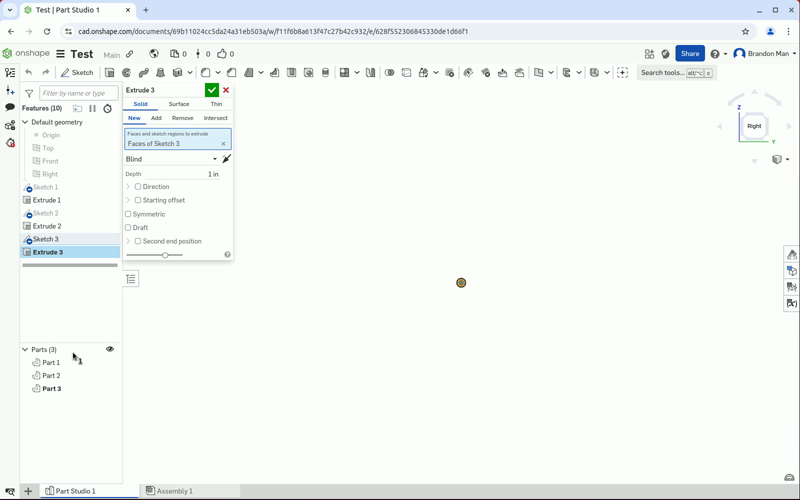
mouse_move(143, 106)
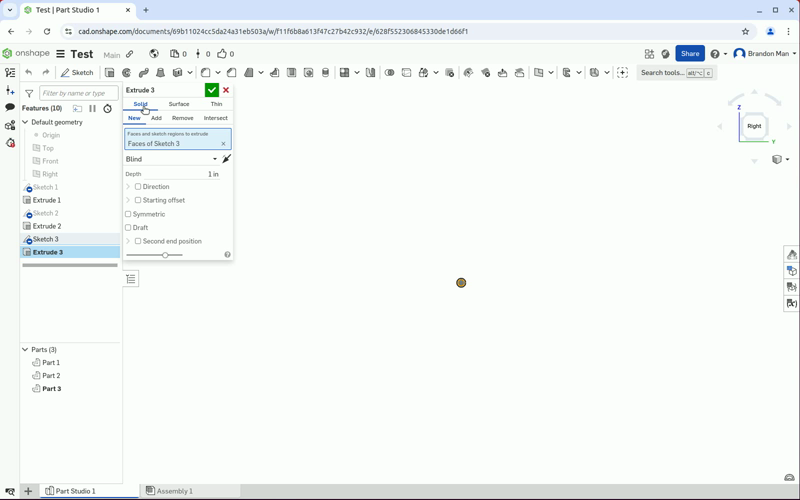
click(143, 106)
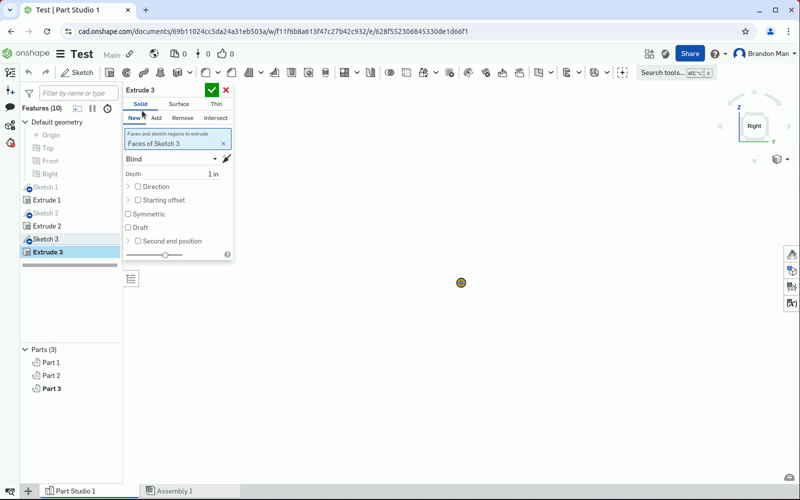
mouse_move(137, 120)
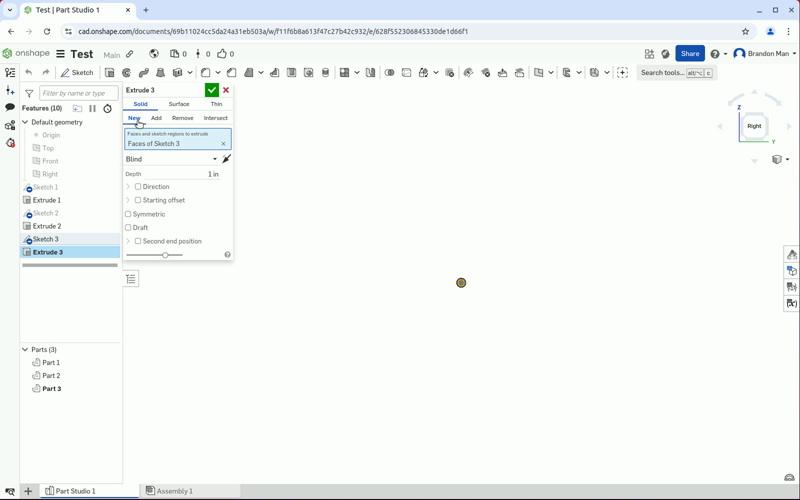
click(137, 120)
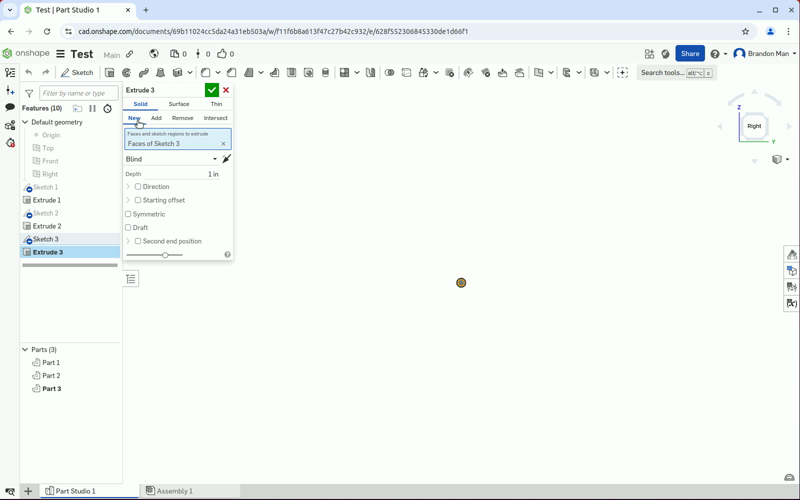
key(tab, 4)
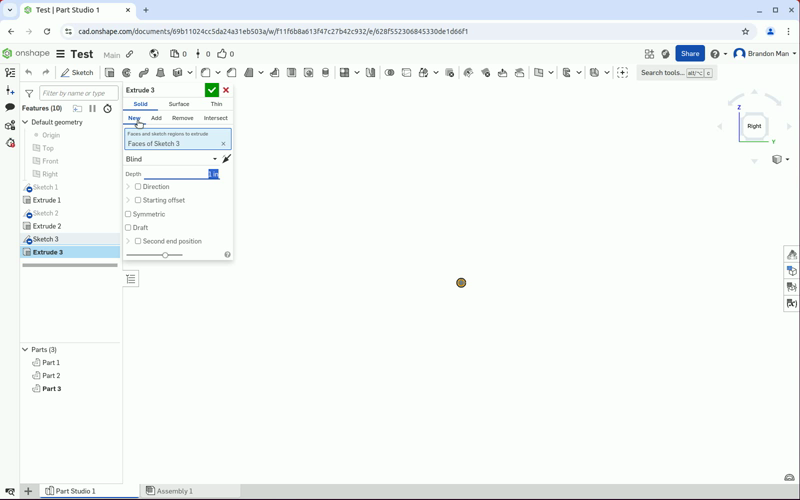
text(-1.444)
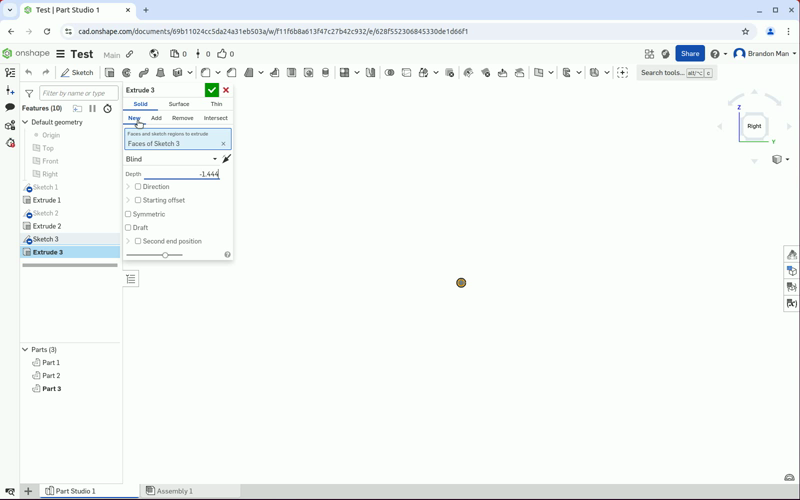
key(enter)
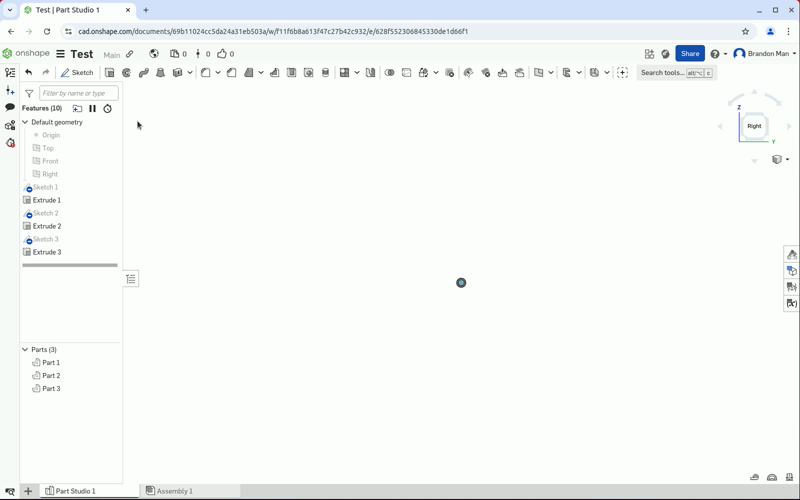
key(shift+h)
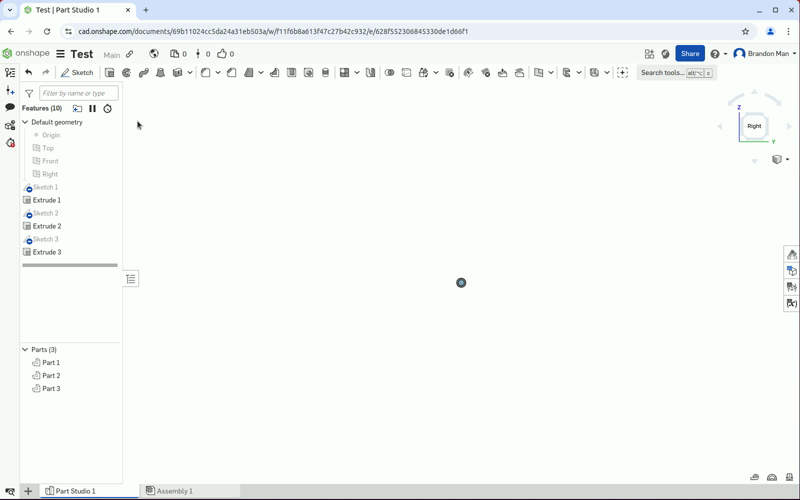
key(shift+h)
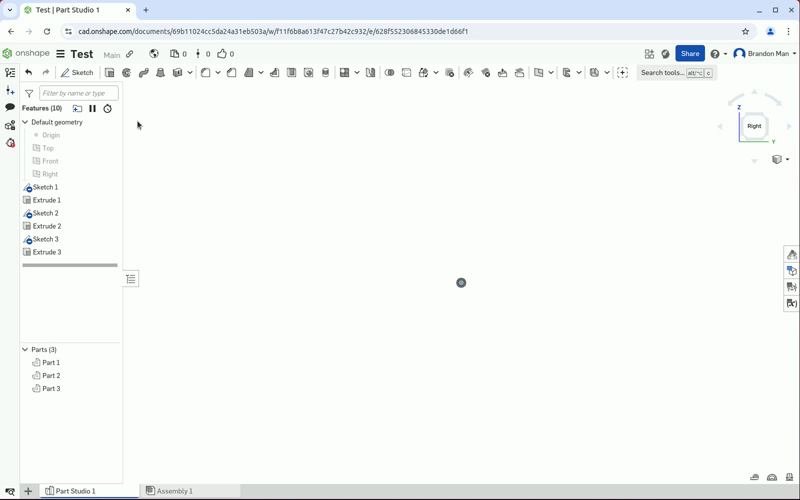
key(shift+7)
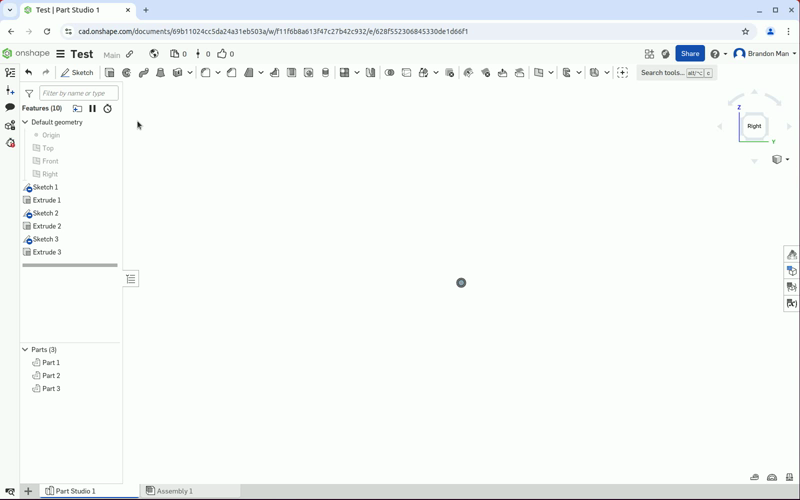
key(right, 2)
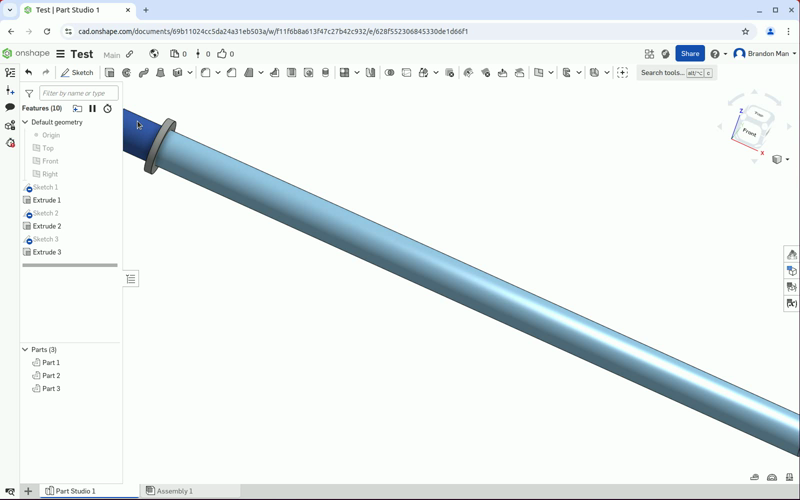
key(down, 2)
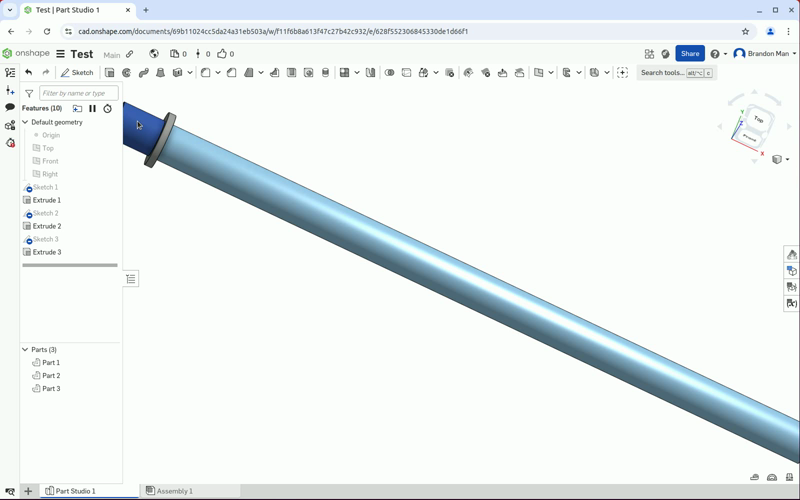
key(up, 2)
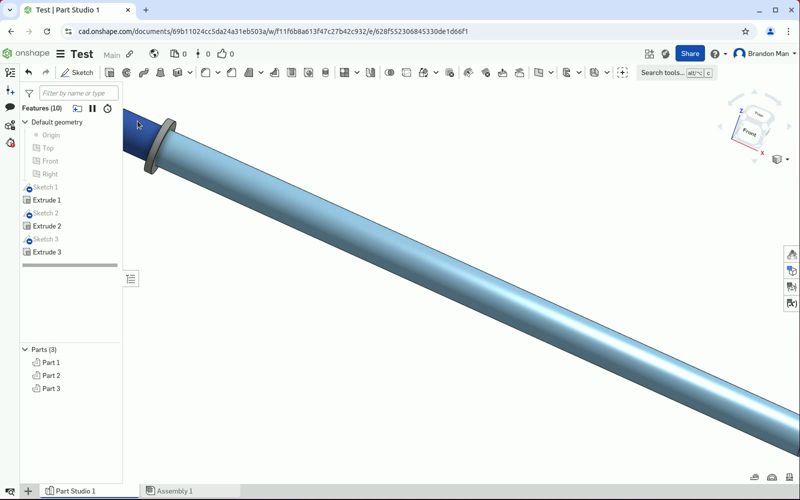
key(left, 2)
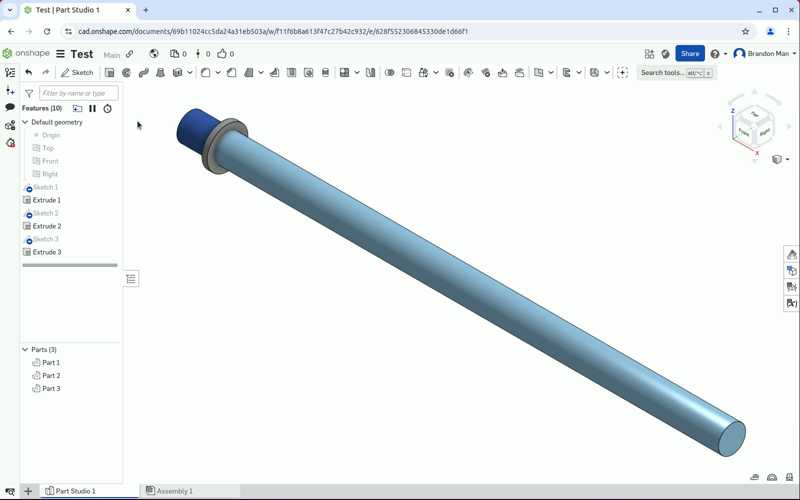
mouse_move(73, 189)
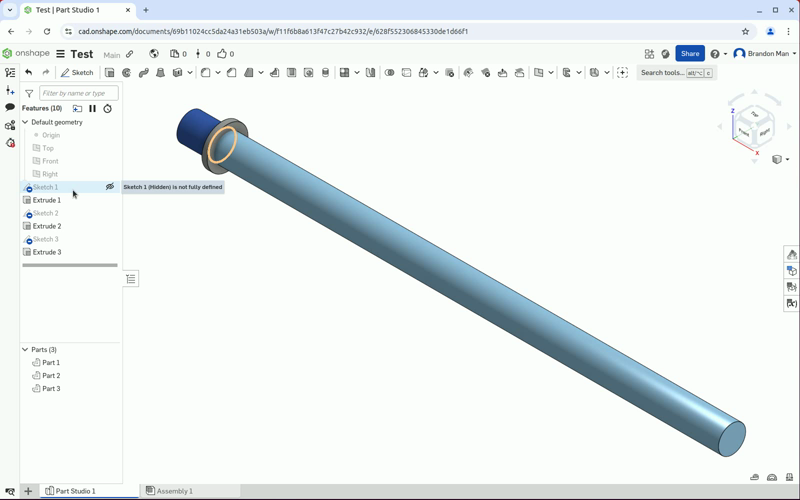
click(73, 189)